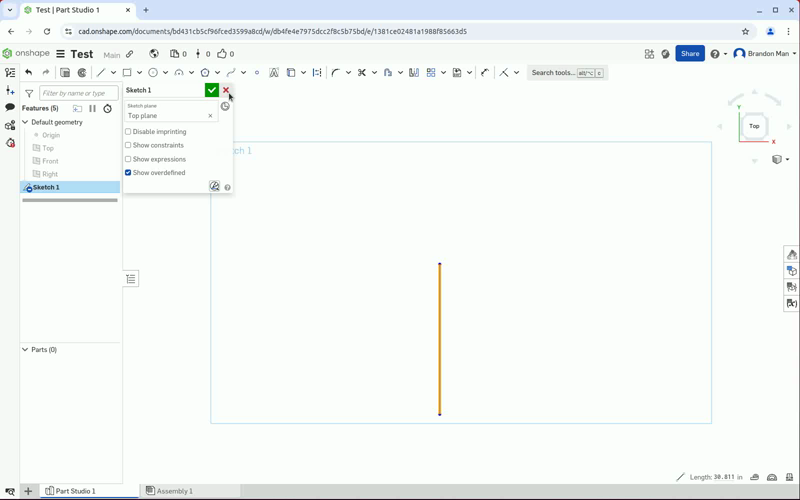
key(shift+h)
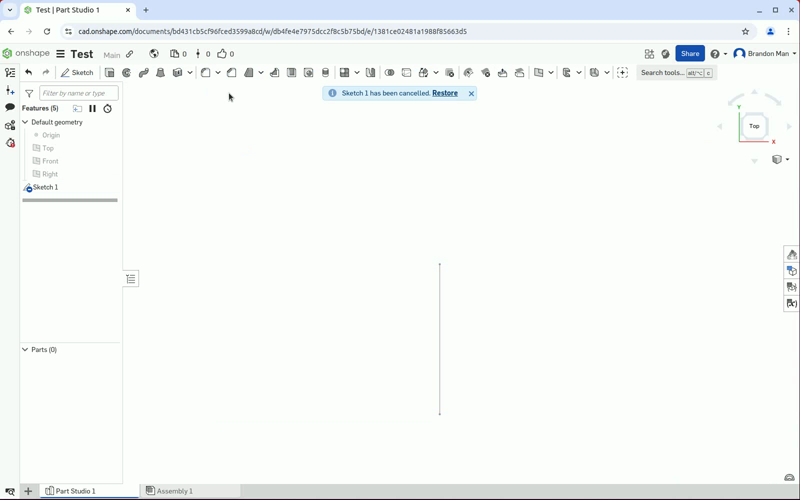
key(shift+s)
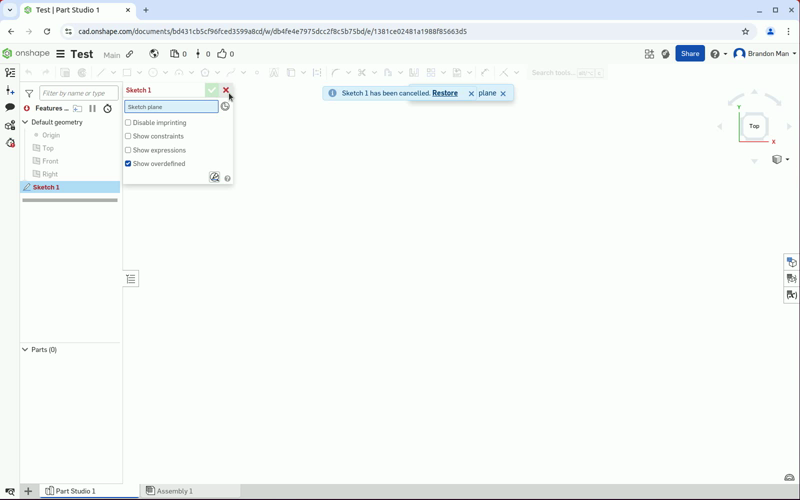
mouse_move(73, 150)
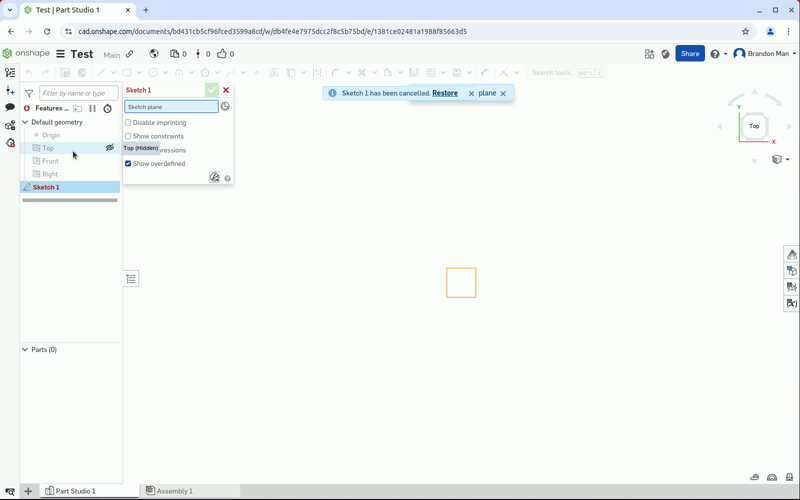
click(73, 150)
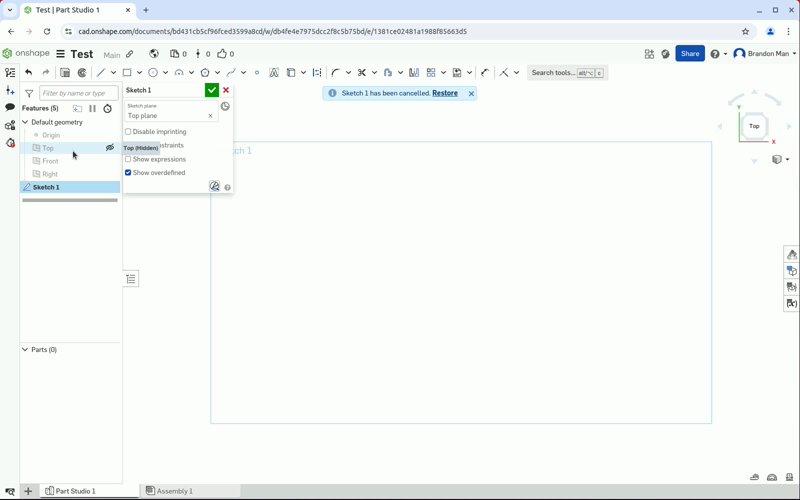
mouse_move(73, 352)
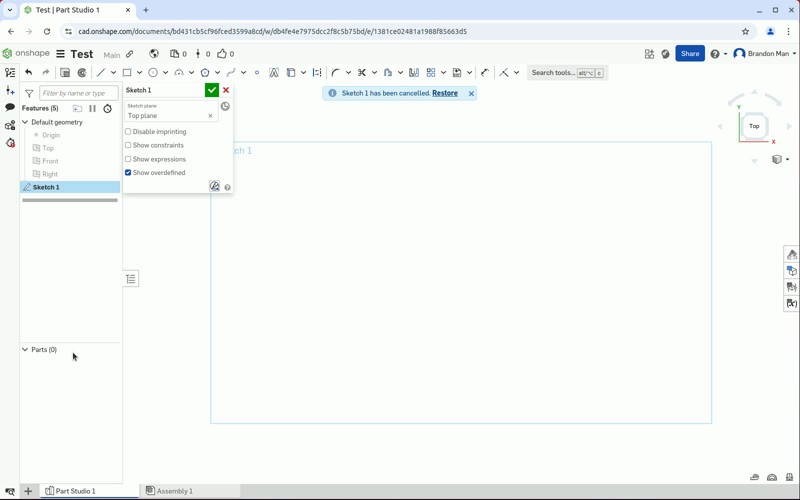
key(y)
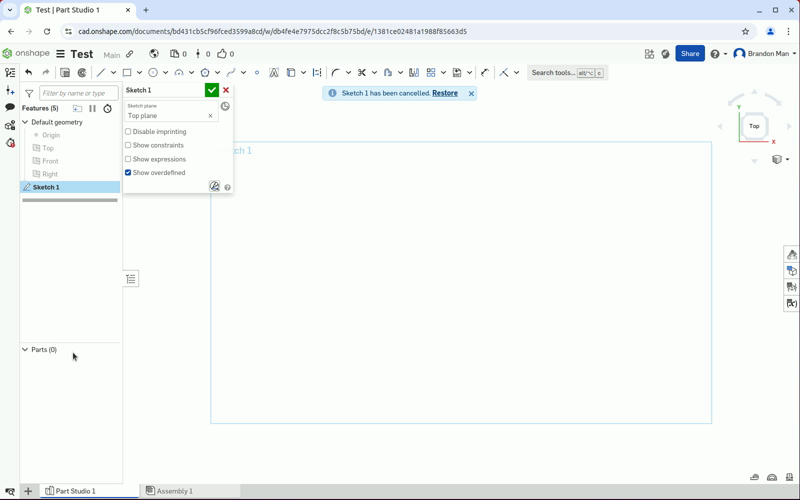
key(l)
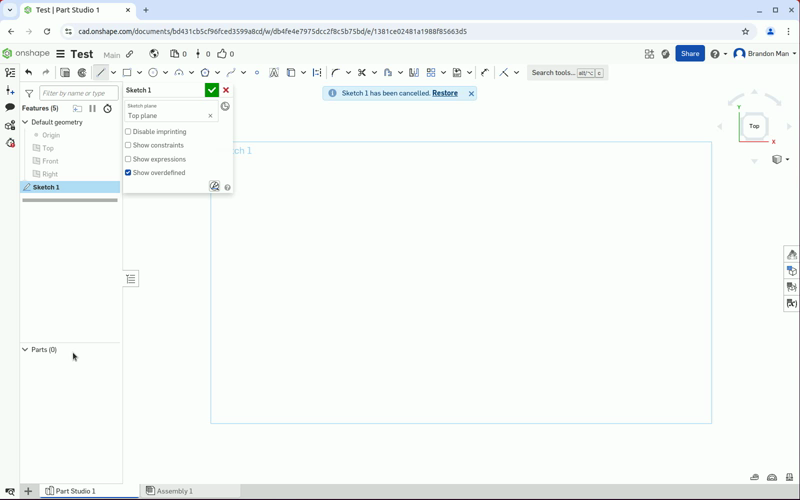
key_down(shift)
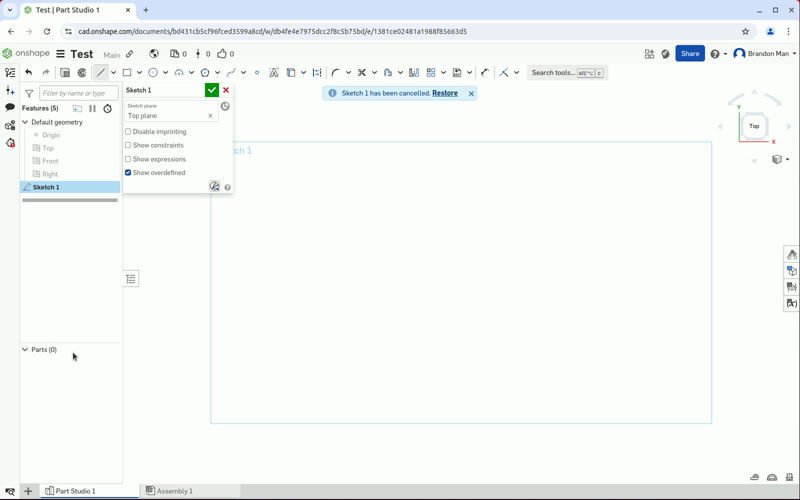
mouse_move(353, 247)
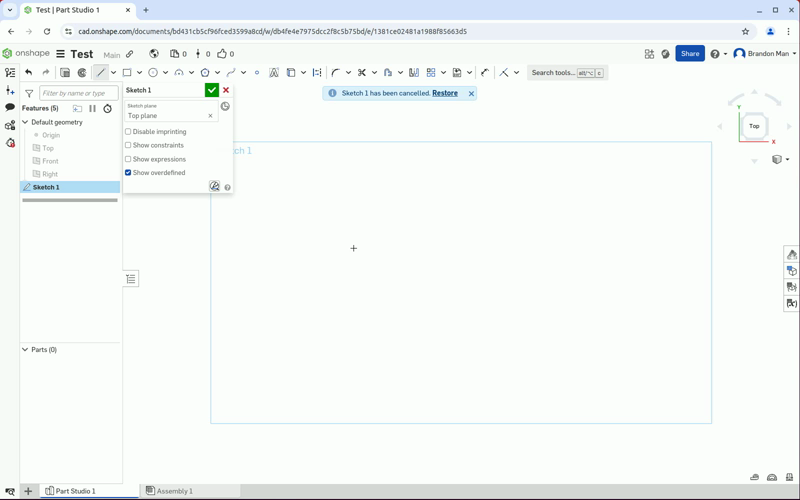
click(353, 247)
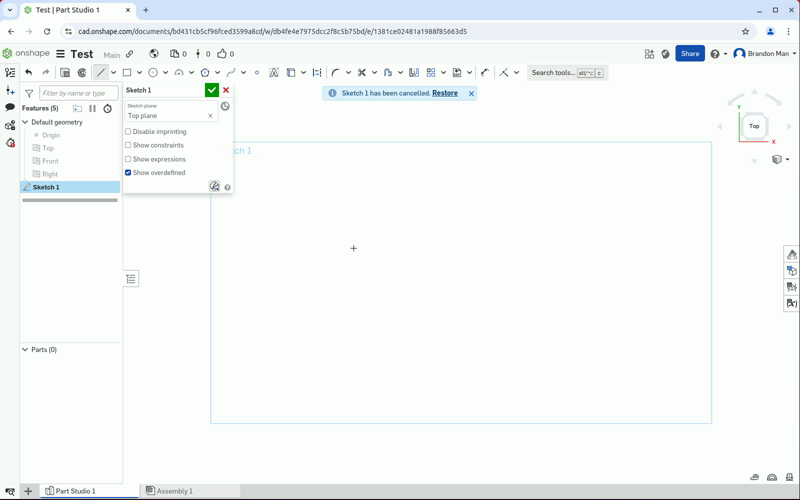
key_up(shift)
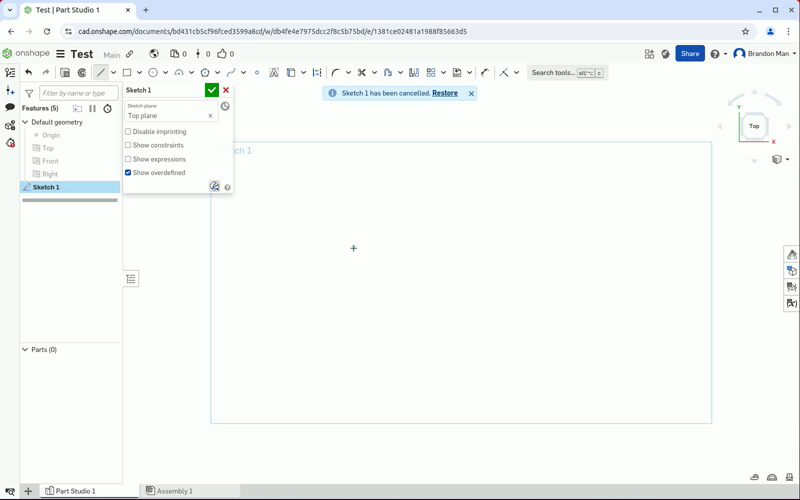
key_down(shift)
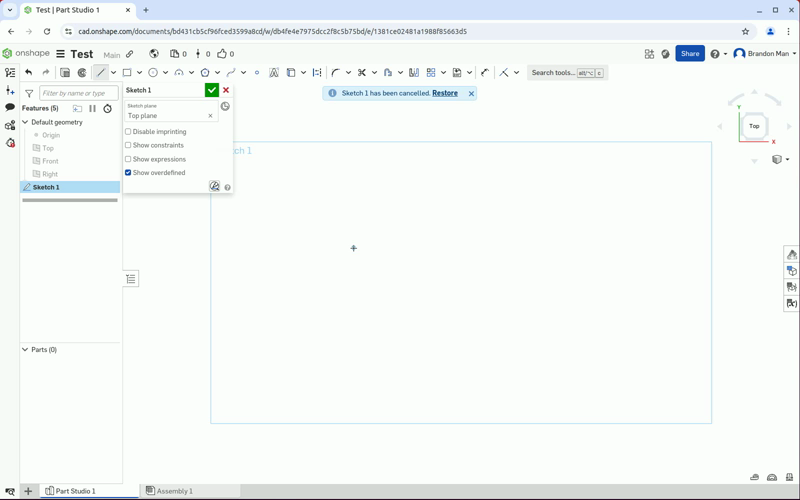
mouse_move(394, 373)
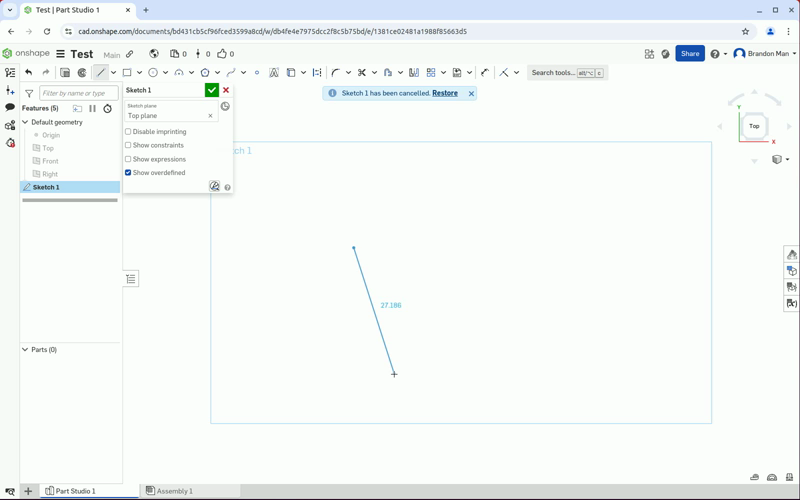
click(394, 373)
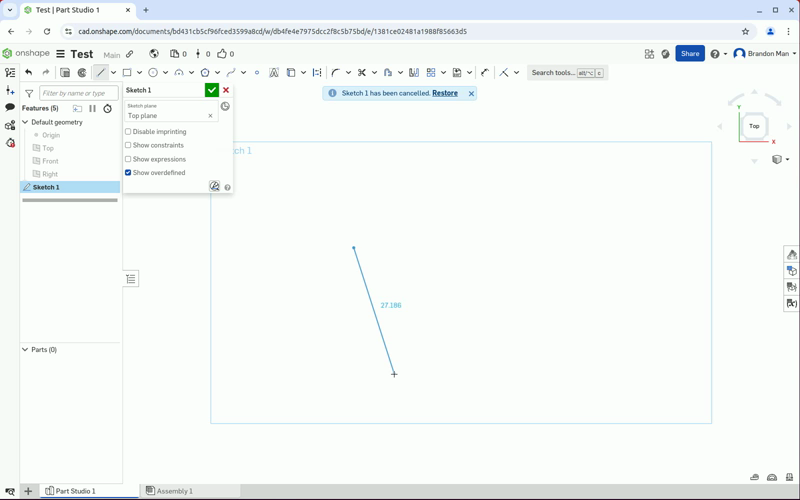
key_up(shift)
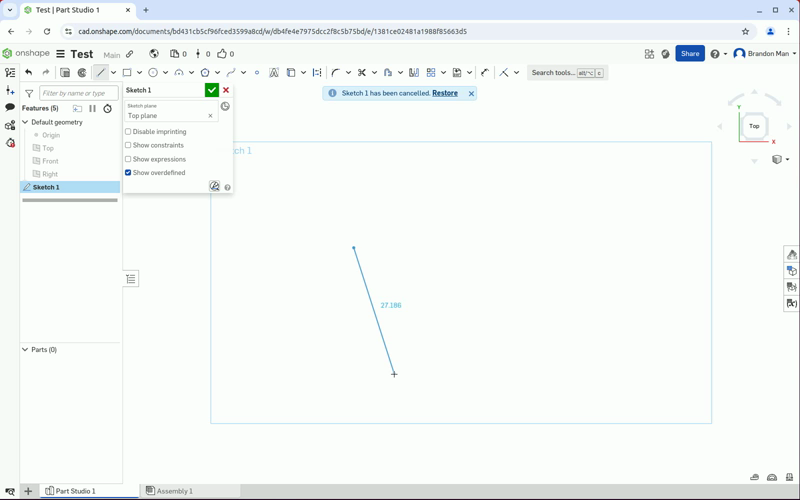
key_down(shift)
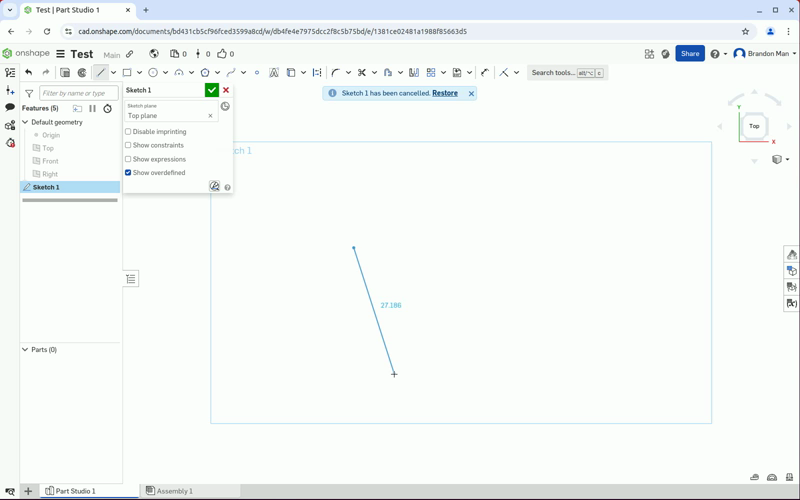
mouse_move(527, 373)
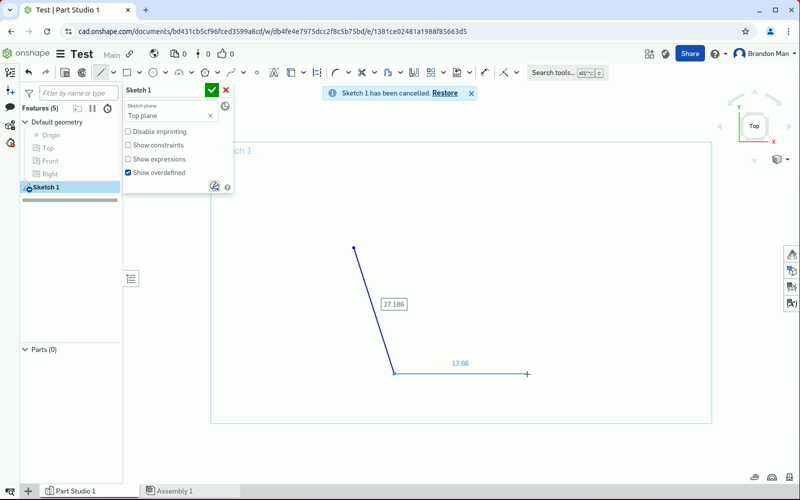
click(527, 373)
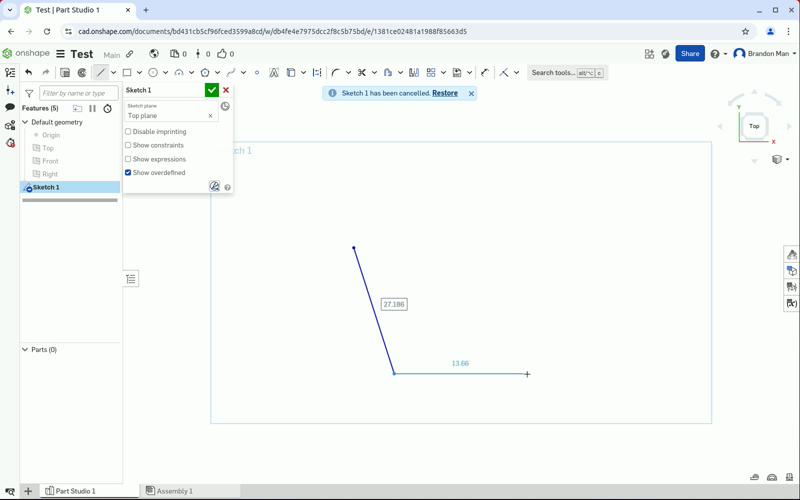
key_up(shift)
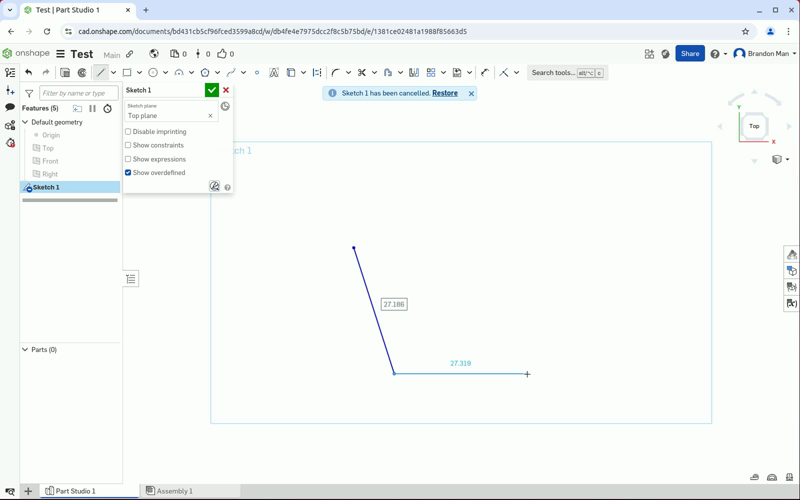
key_down(shift)
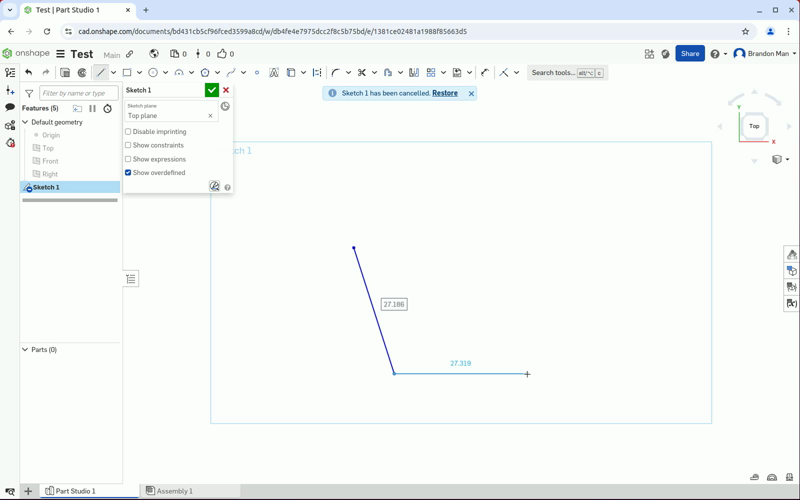
mouse_move(567, 247)
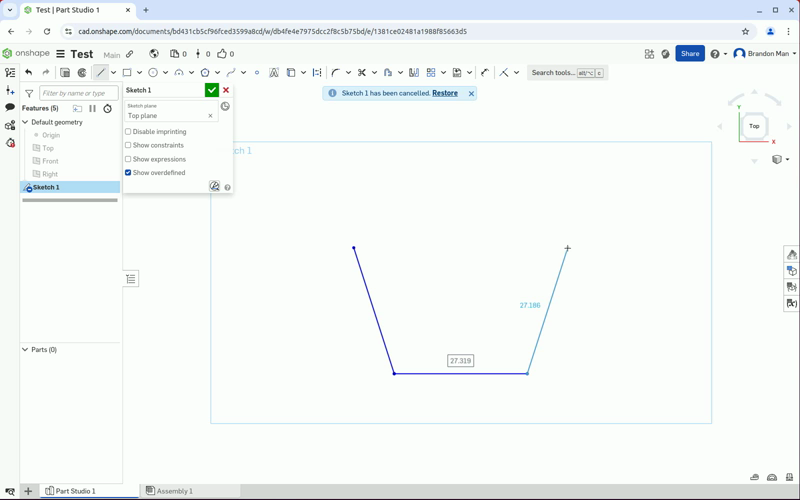
click(567, 247)
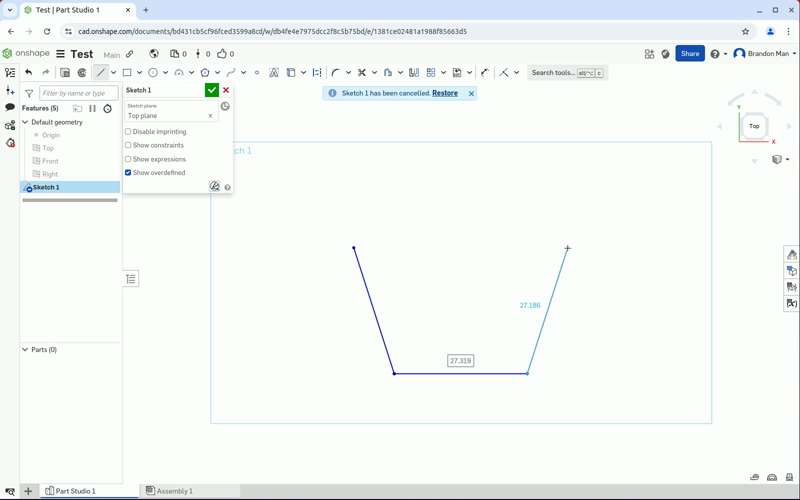
key_up(shift)
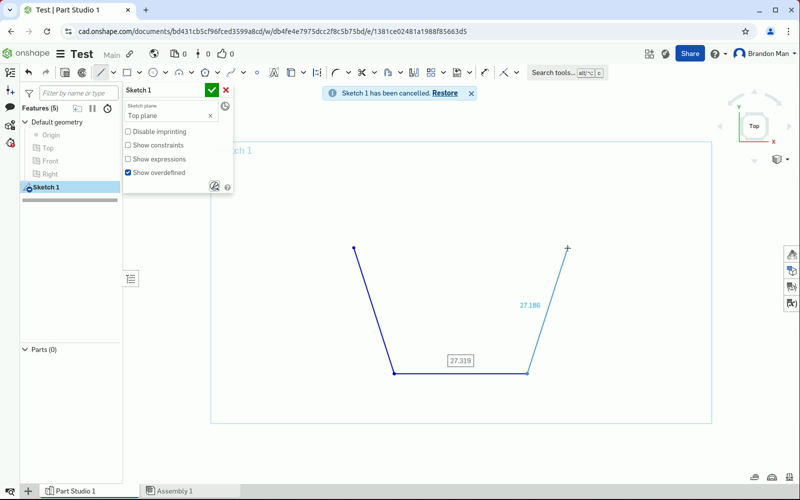
key_down(shift)
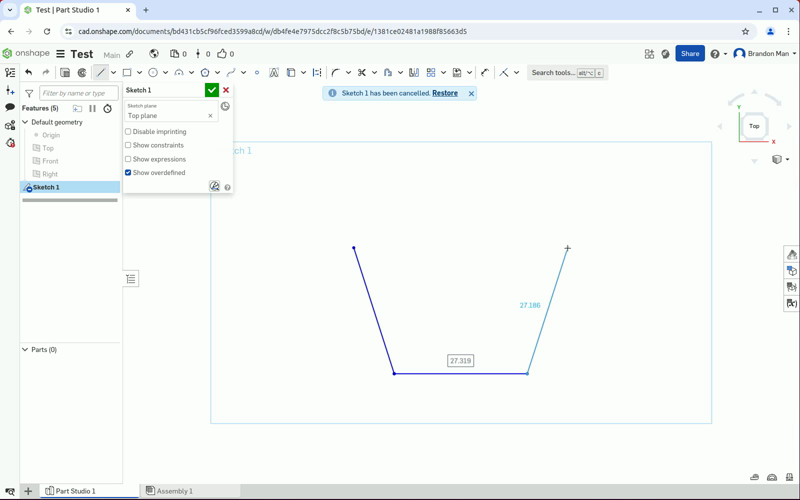
mouse_move(459, 169)
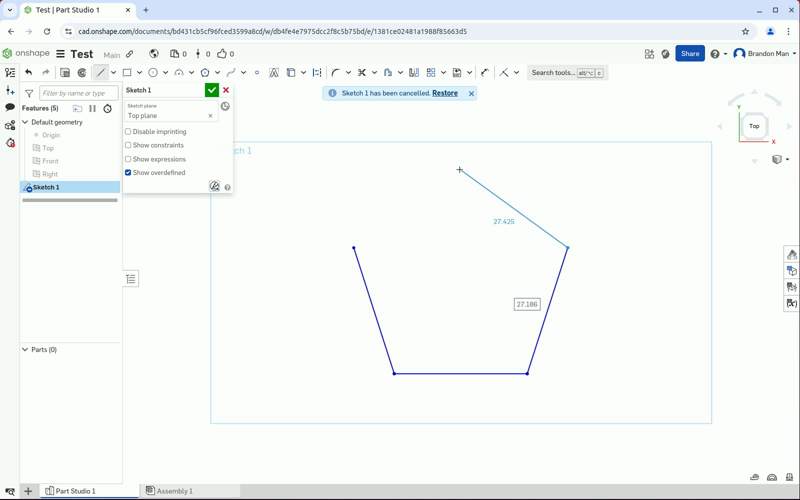
click(459, 169)
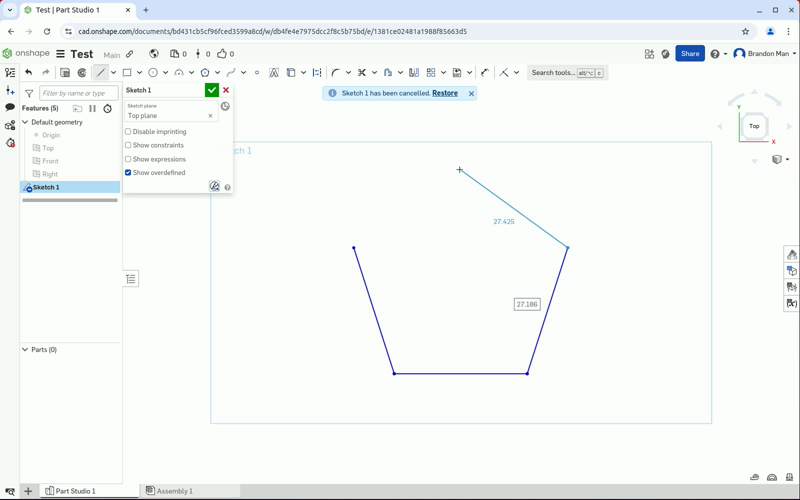
key_up(shift)
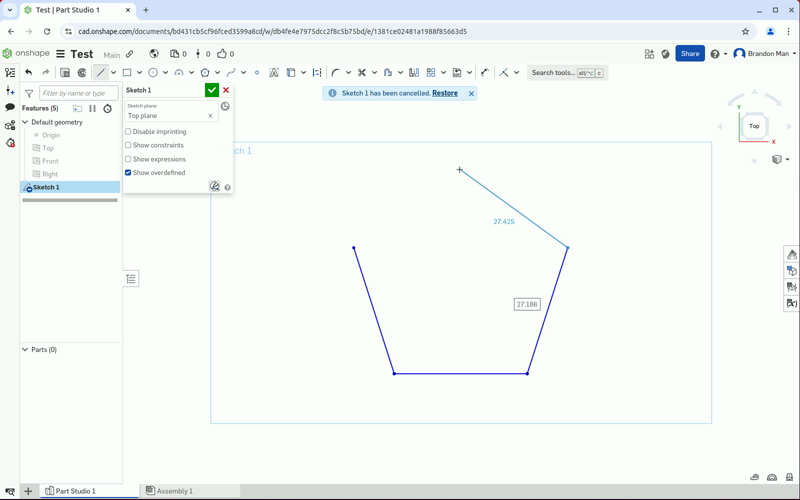
key_down(shift)
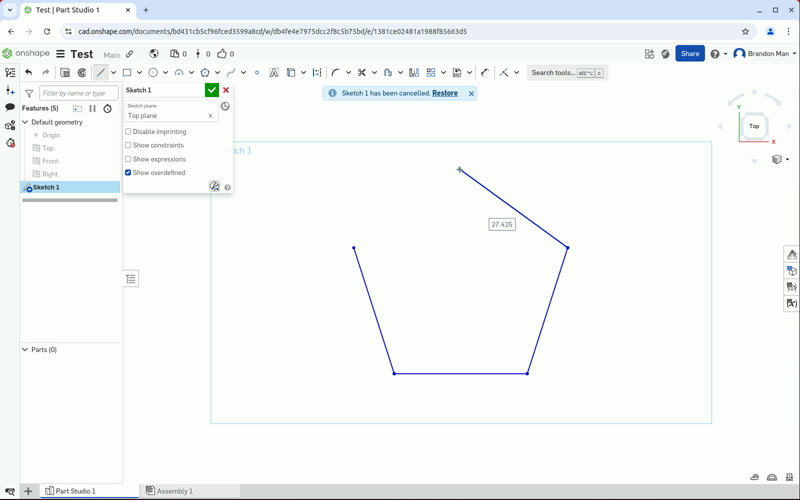
mouse_move(353, 247)
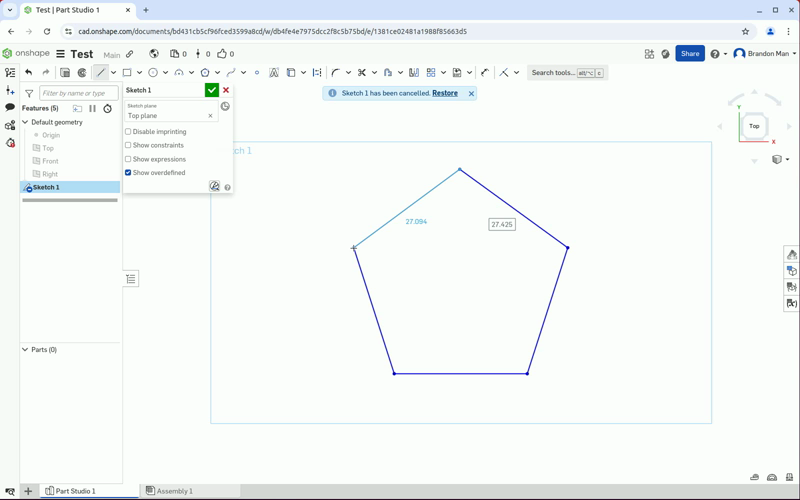
key_up(shift)
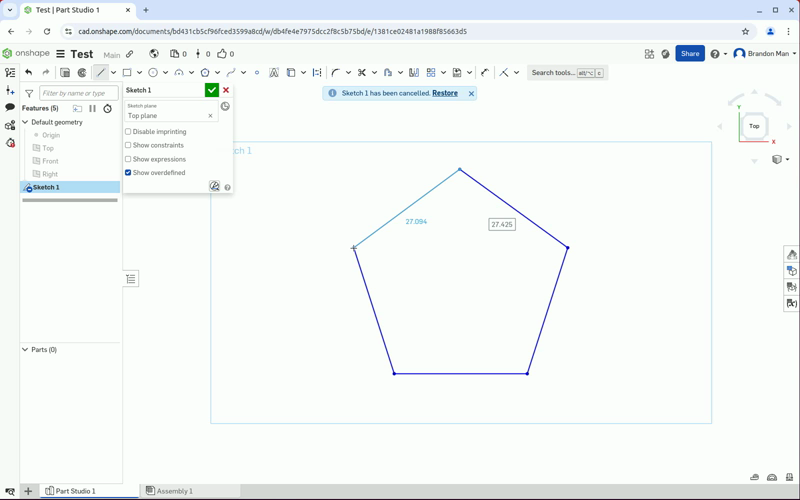
click(353, 247)
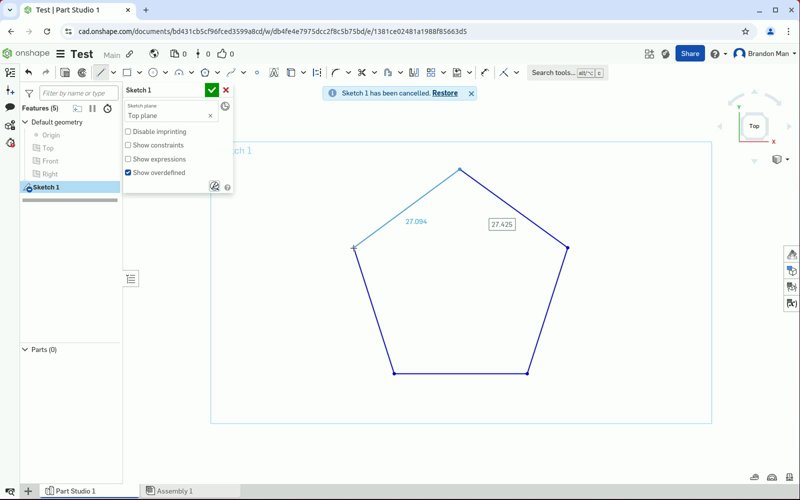
key(esc)
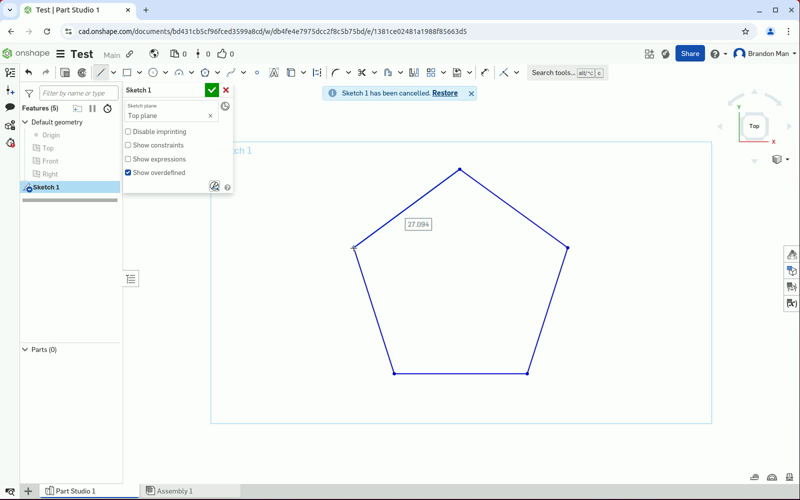
mouse_move(452, 282)
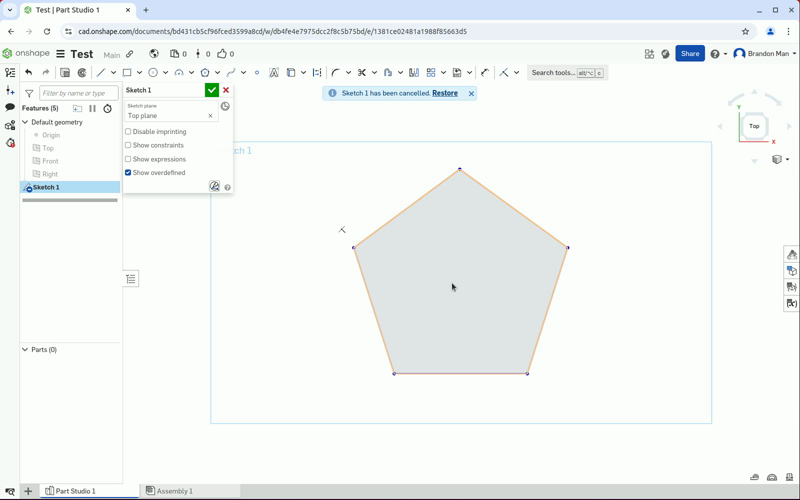
click(452, 282)
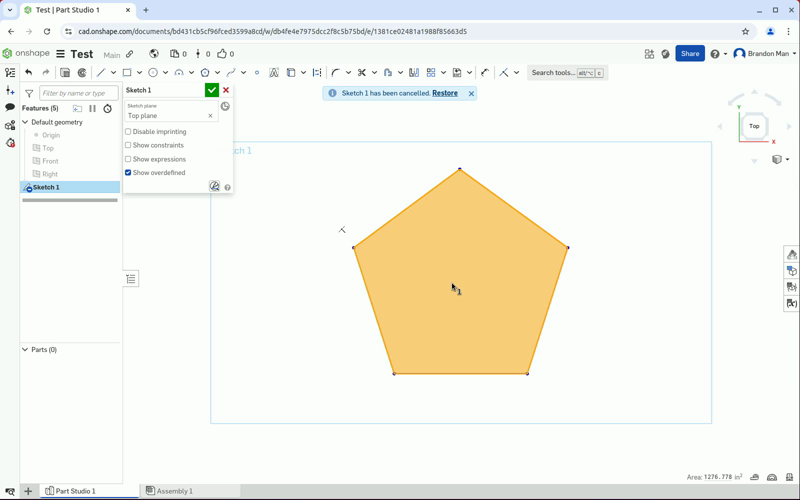
mouse_move(73, 352)
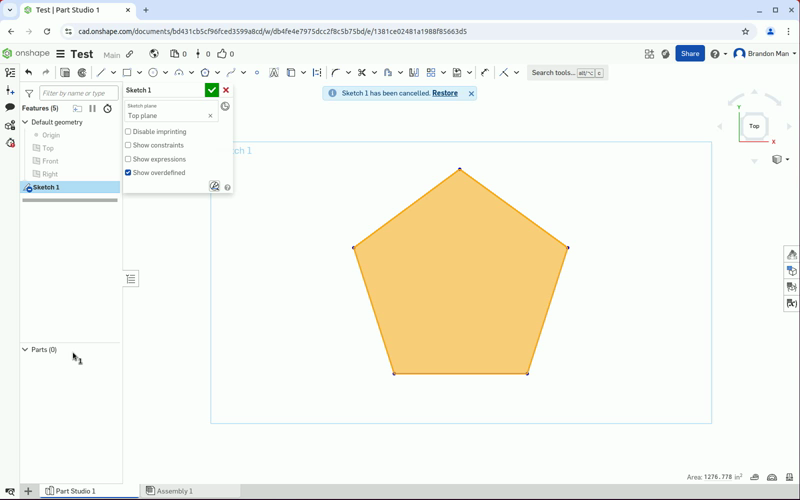
key(shift+y)
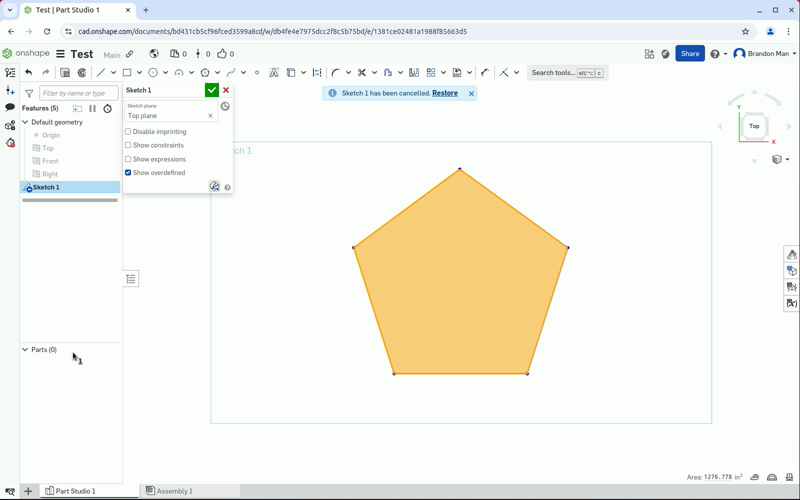
key(shift+e)
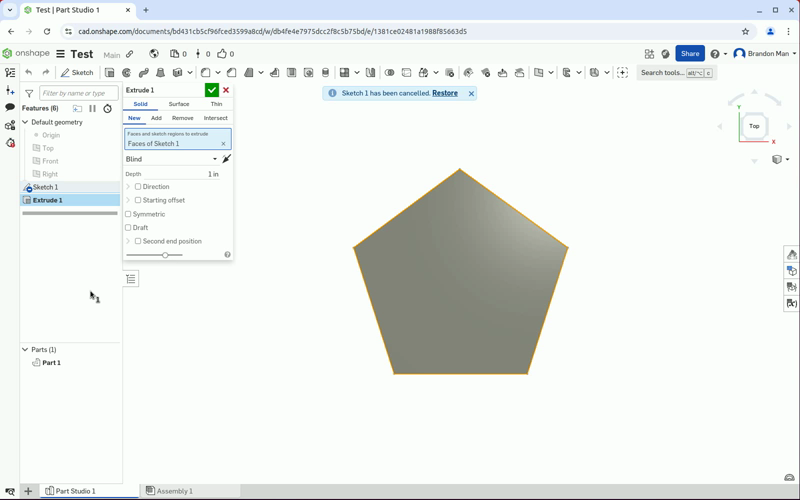
mouse_move(143, 106)
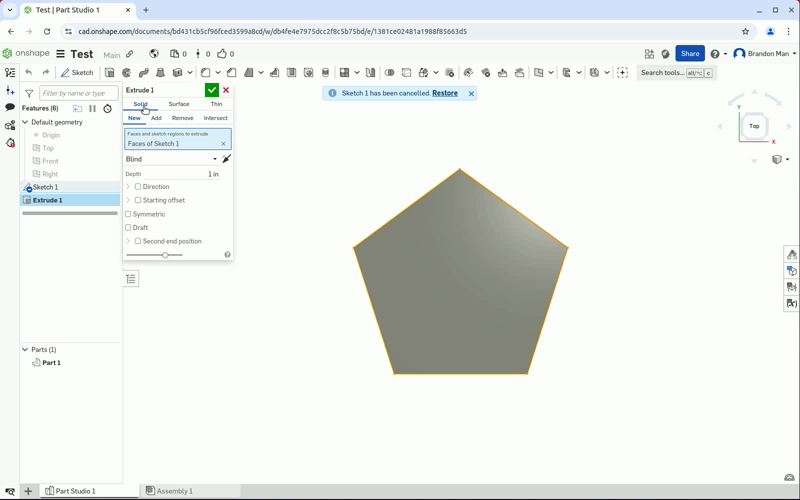
click(143, 106)
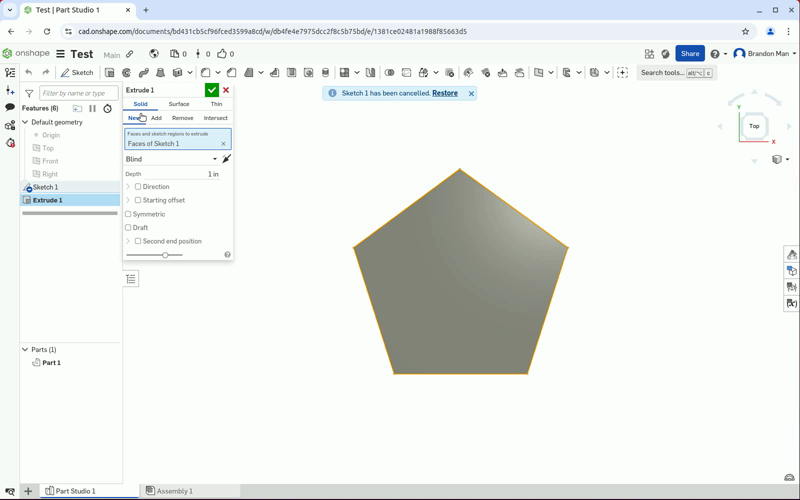
mouse_move(137, 120)
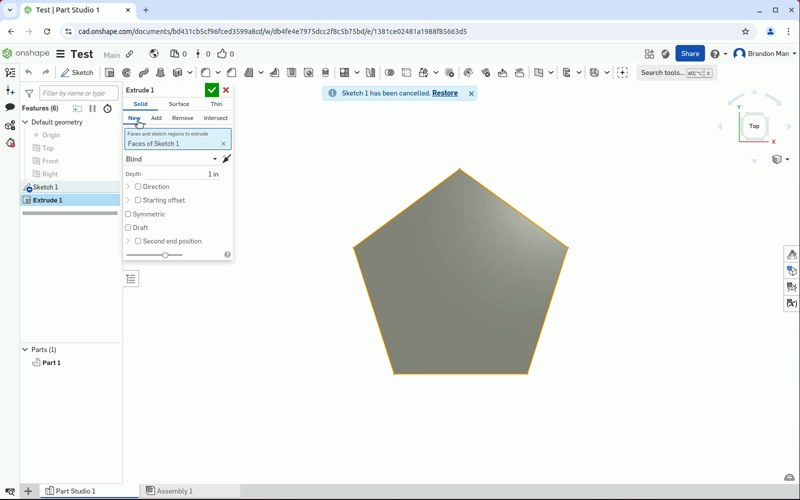
click(137, 120)
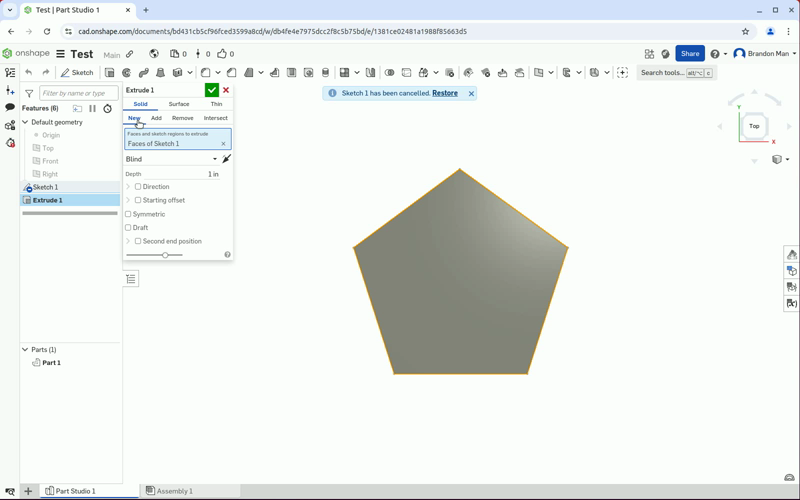
key(tab, 4)
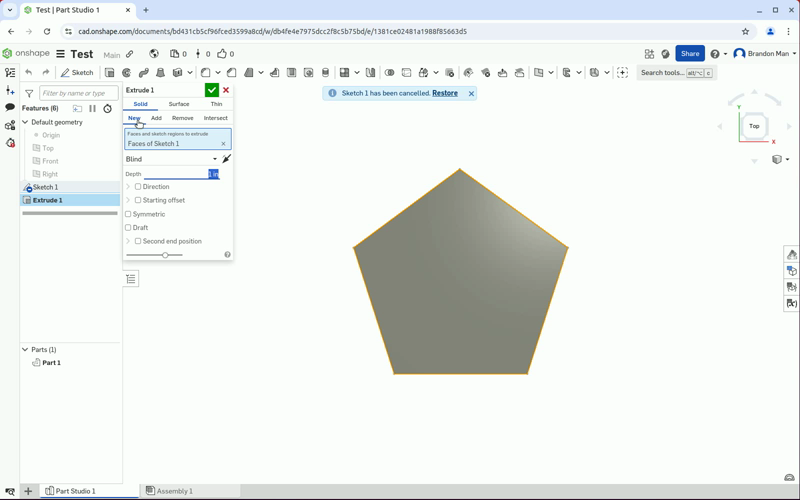
text(7.462)
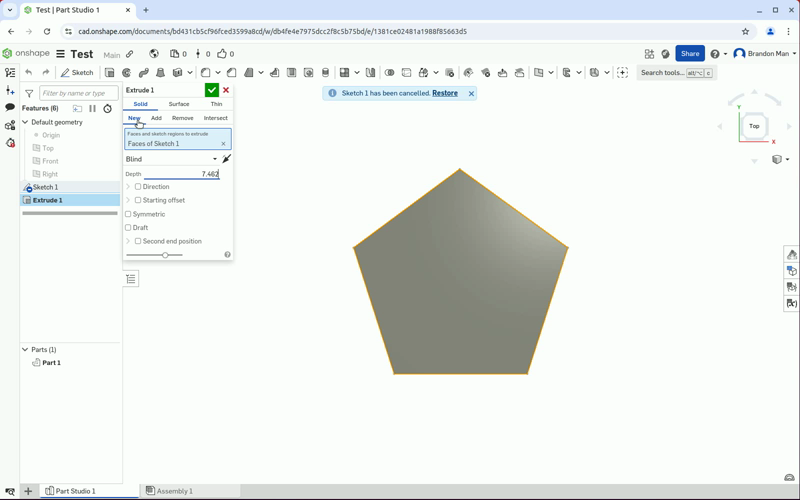
key(enter)
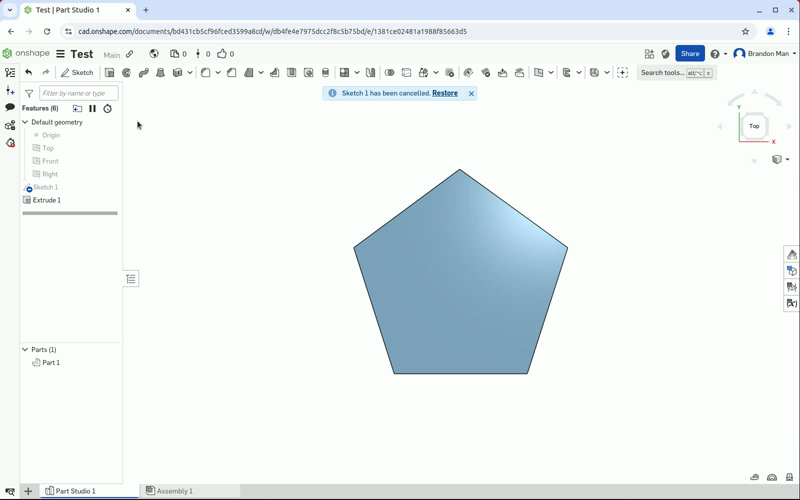
key(shift+h)
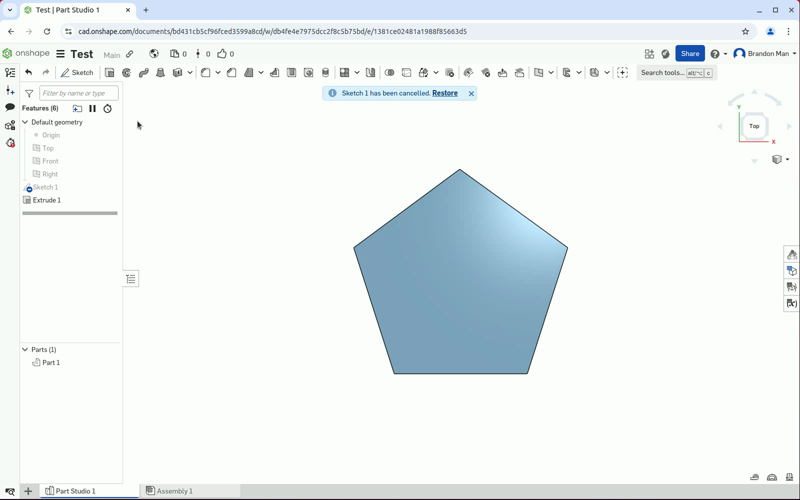
key(shift+h)
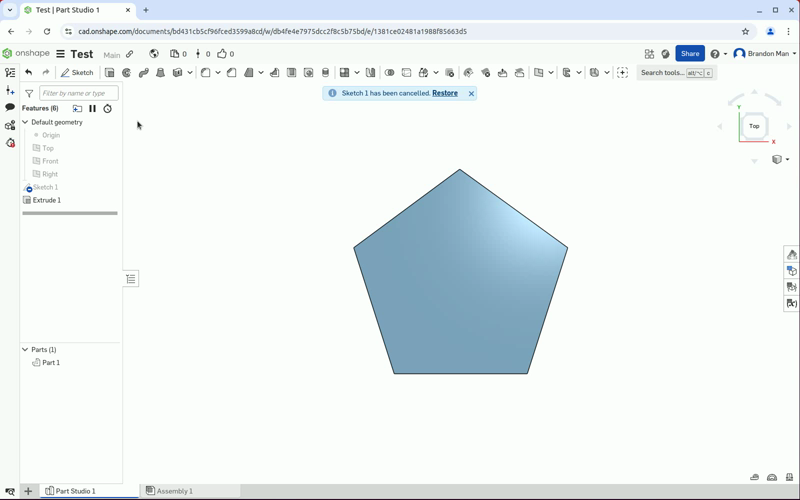
mouse_move(73, 189)
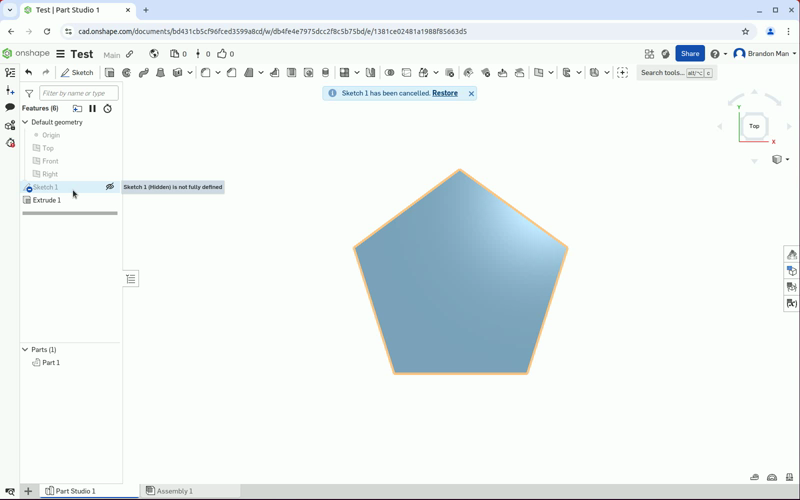
click(73, 189)
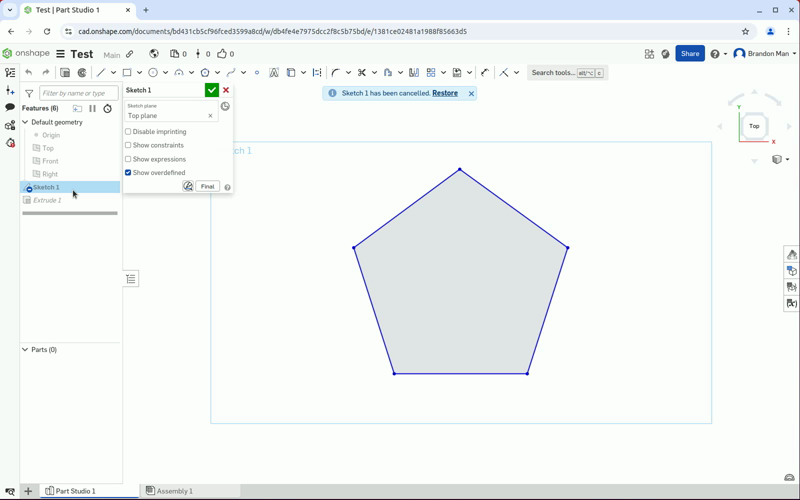
mouse_move(229, 92)
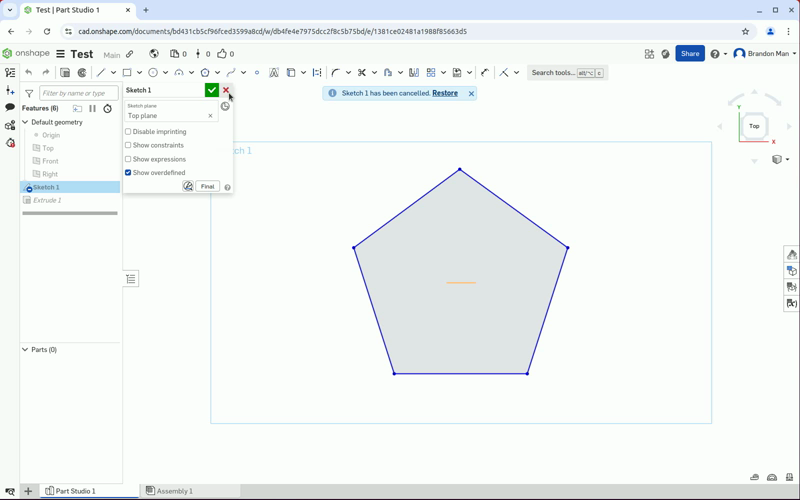
click(229, 92)
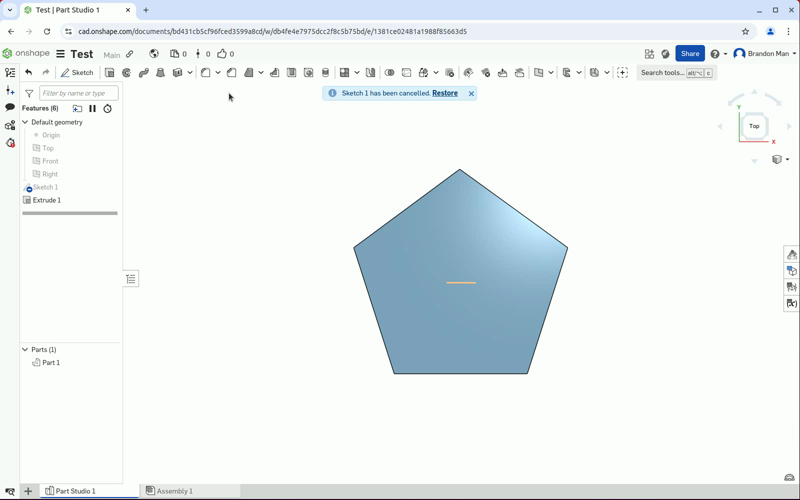
mouse_move(541, 75)
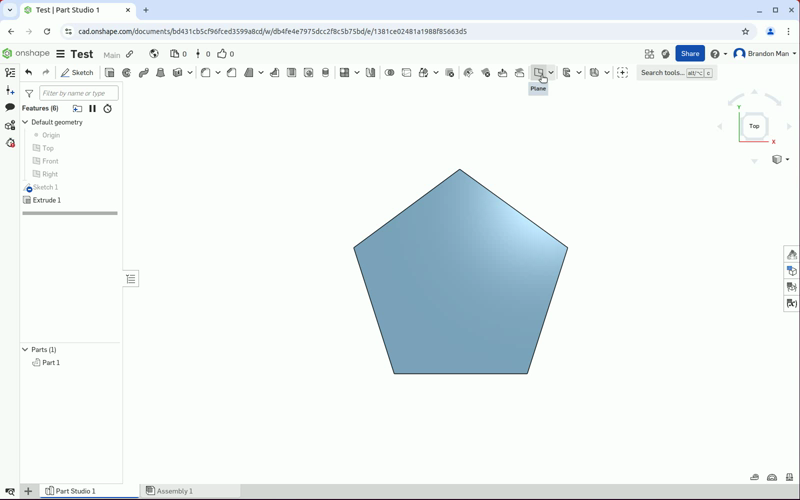
click(541, 75)
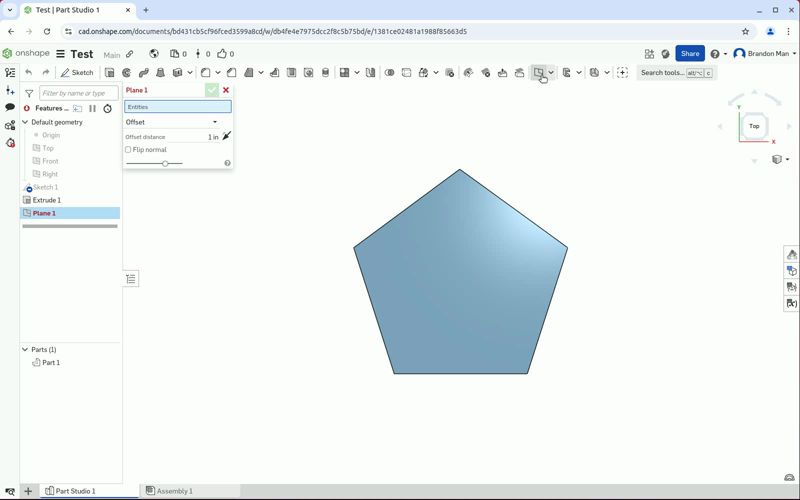
mouse_move(73, 150)
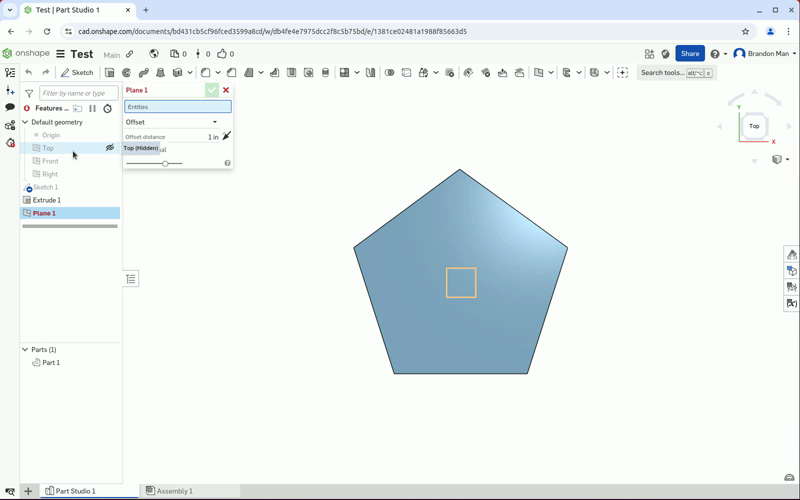
click(73, 150)
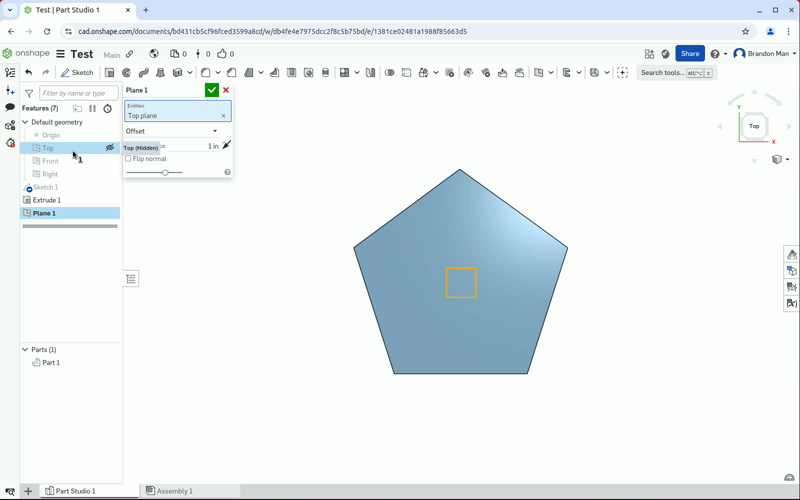
key(tab, 2)
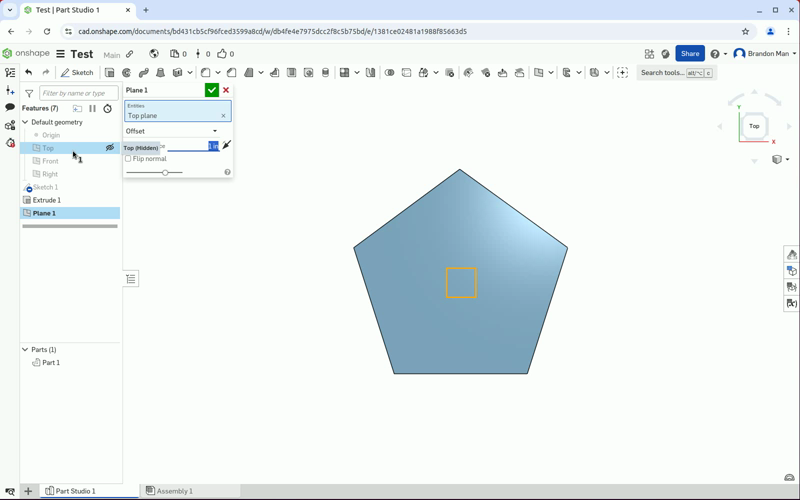
text(7.456)
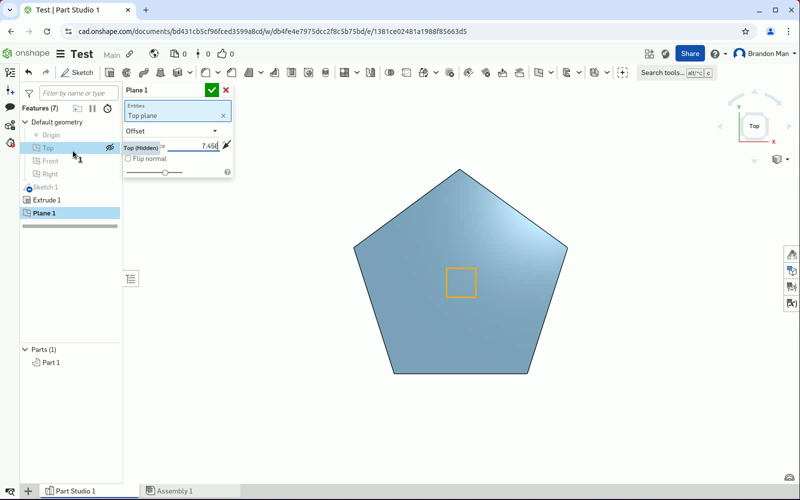
key(enter, 2)
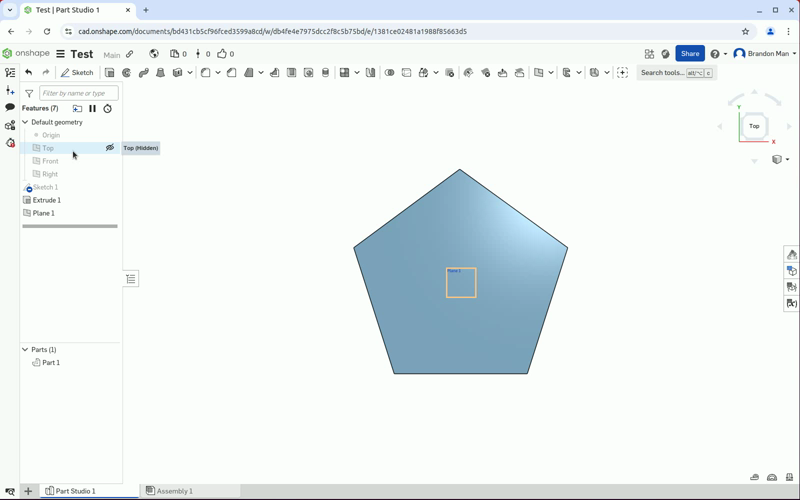
key(shift+s)
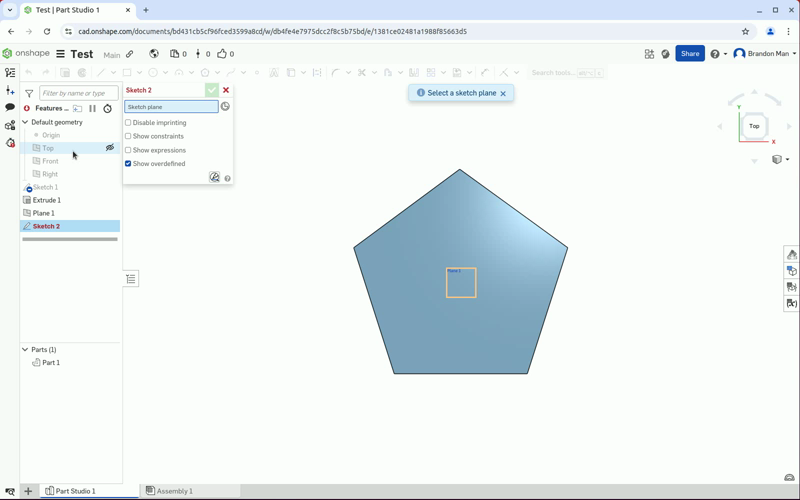
mouse_move(73, 215)
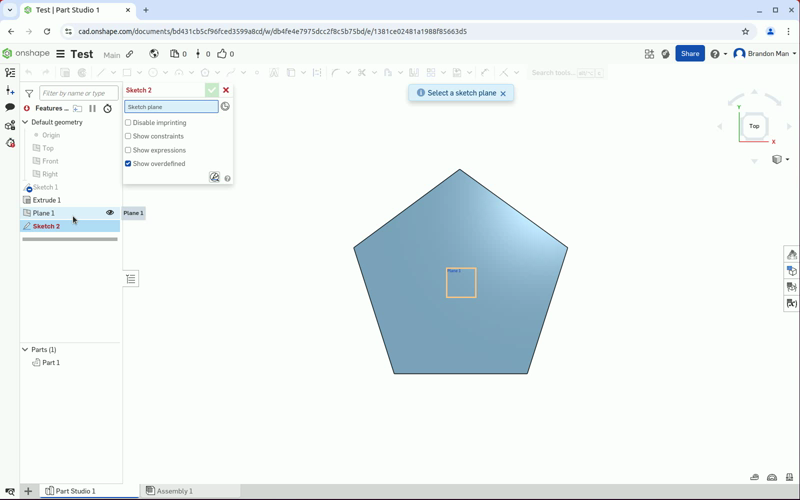
click(73, 215)
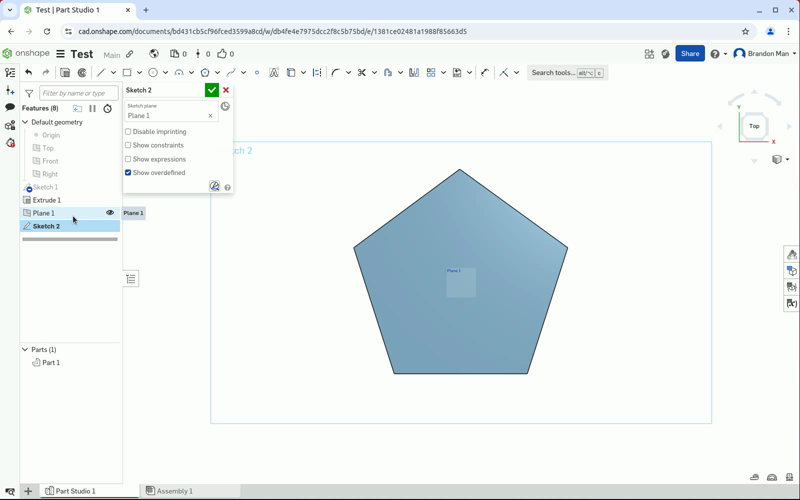
mouse_move(73, 352)
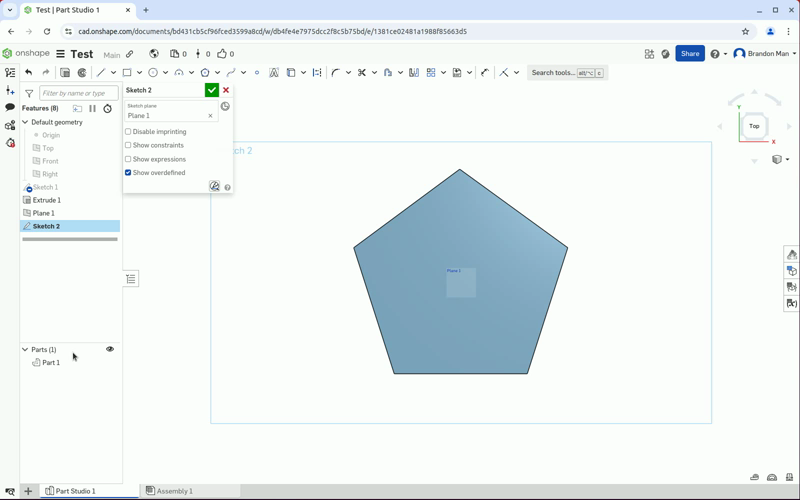
key(y)
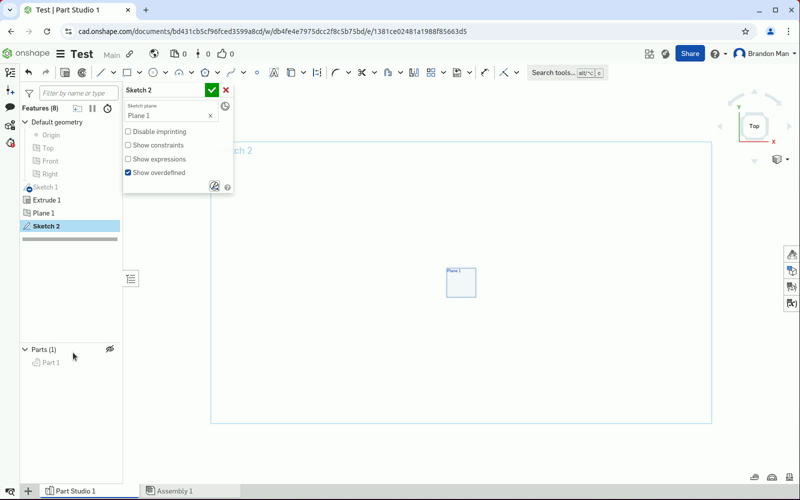
key(c)
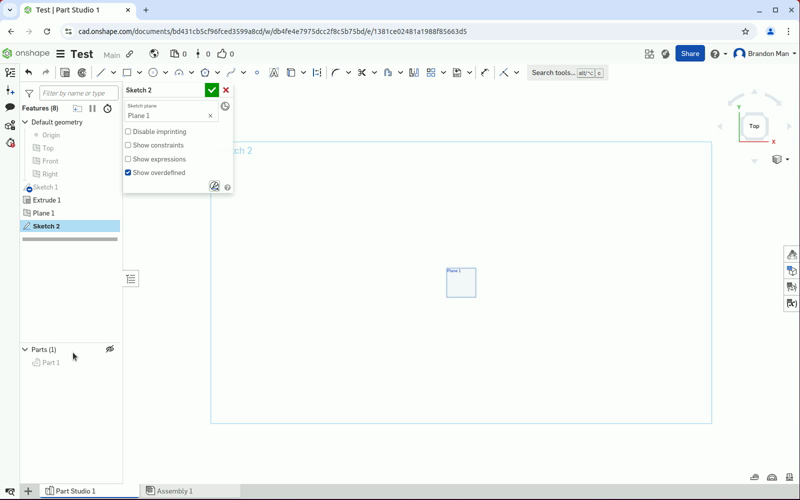
key_down(shift)
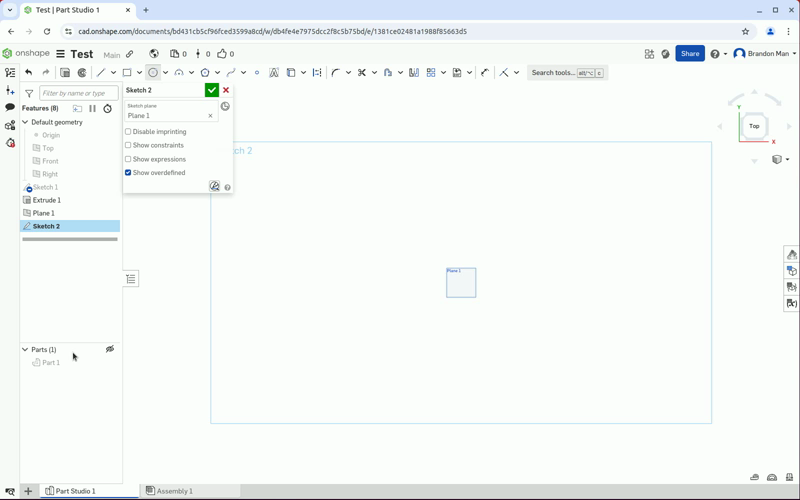
mouse_move(460, 282)
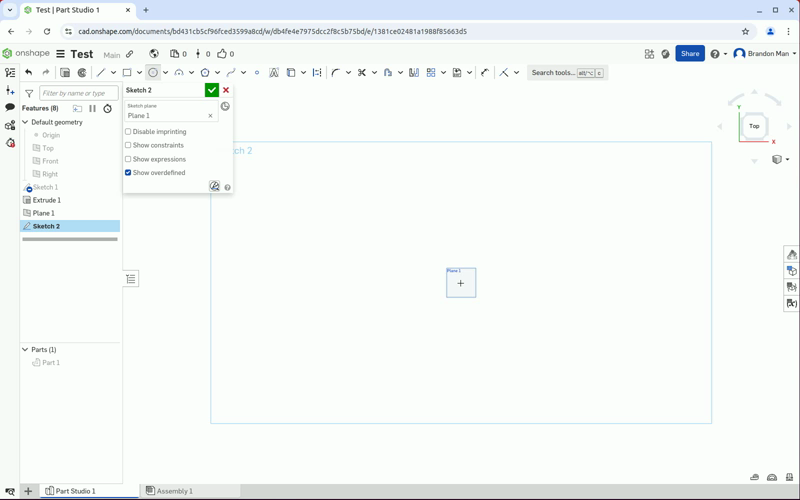
click(460, 282)
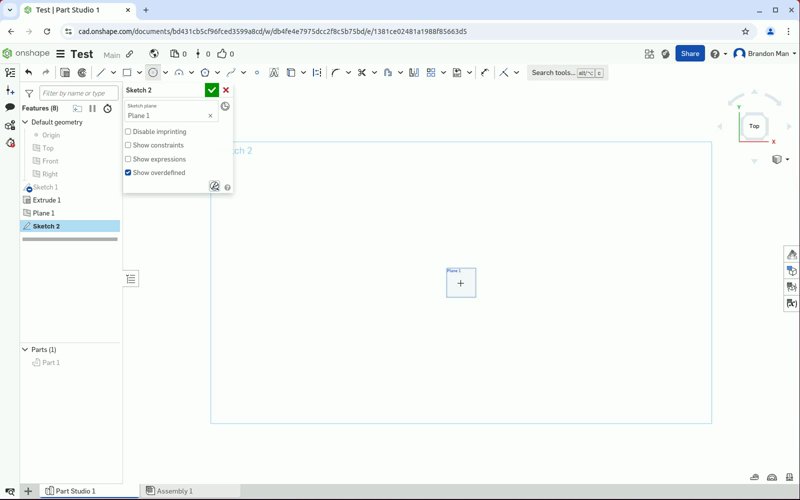
key_up(shift)
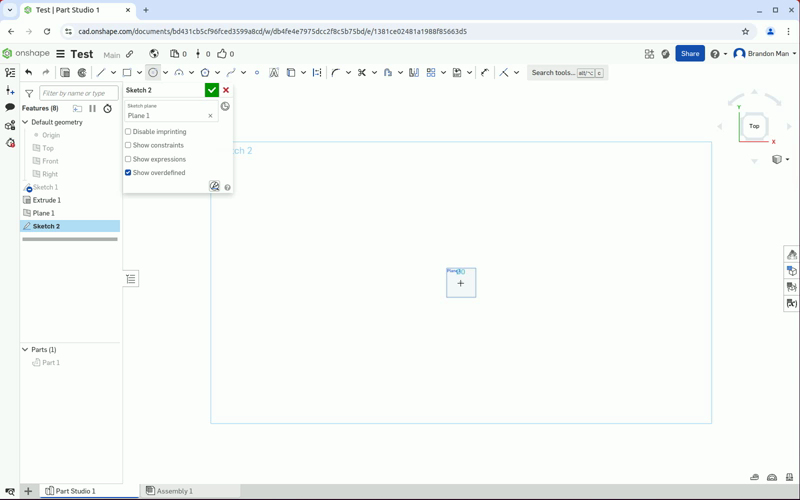
mouse_move(549, 282)
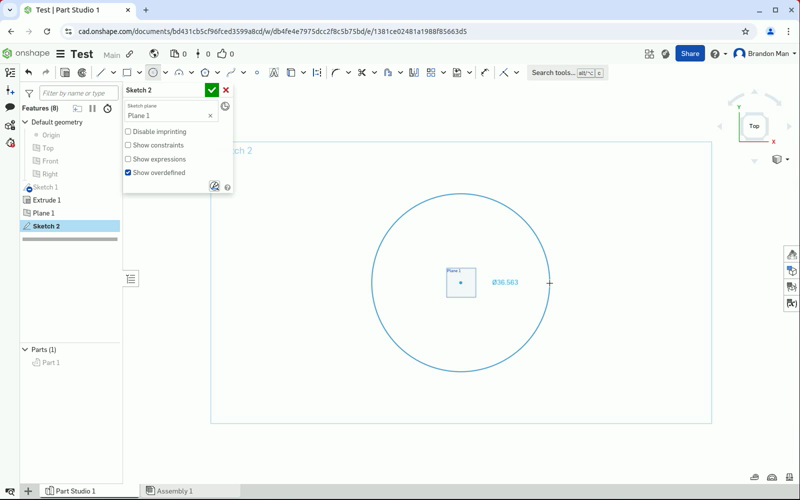
click(549, 282)
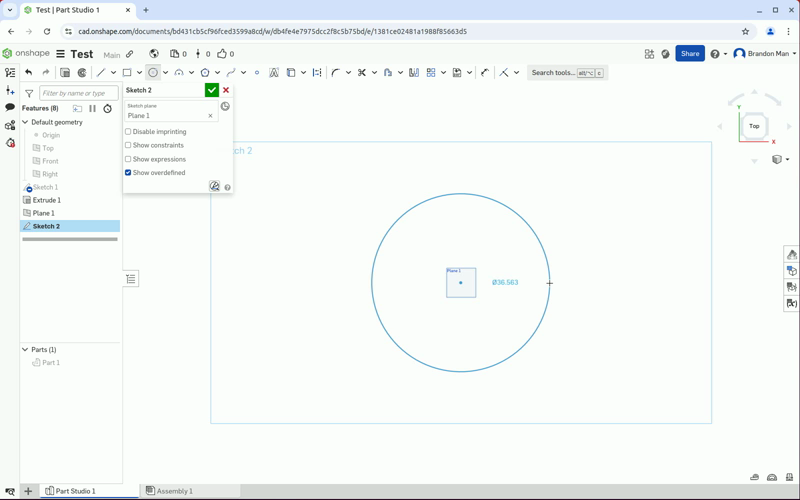
key(esc)
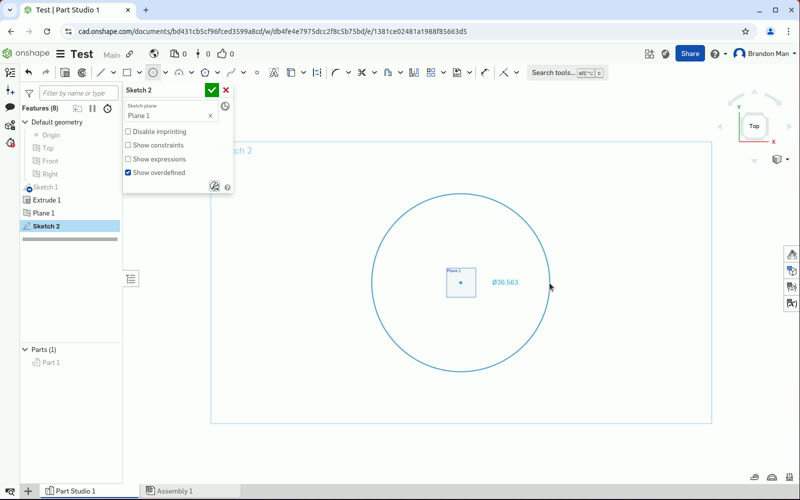
mouse_move(392, 301)
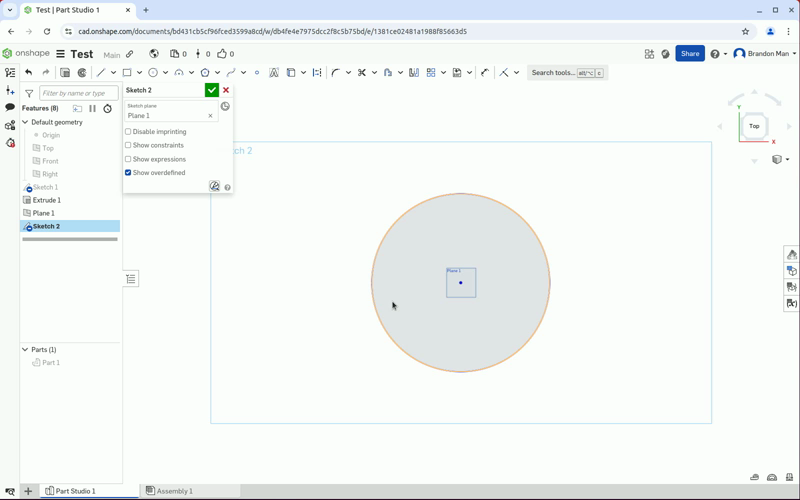
click(392, 301)
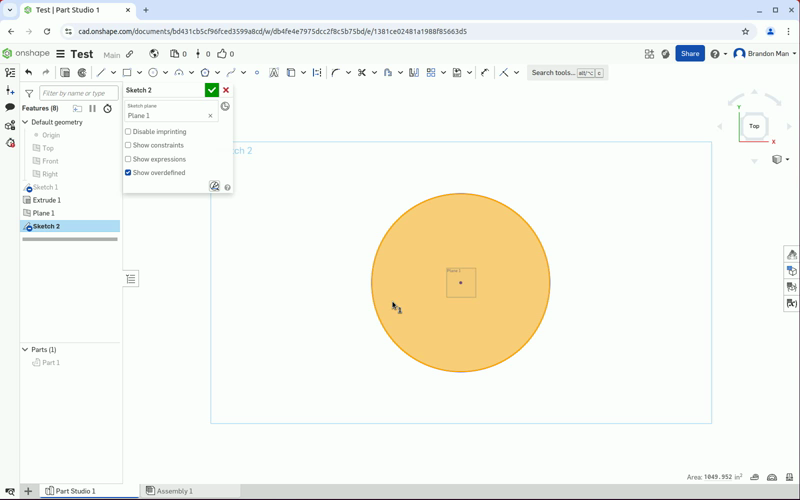
mouse_move(73, 352)
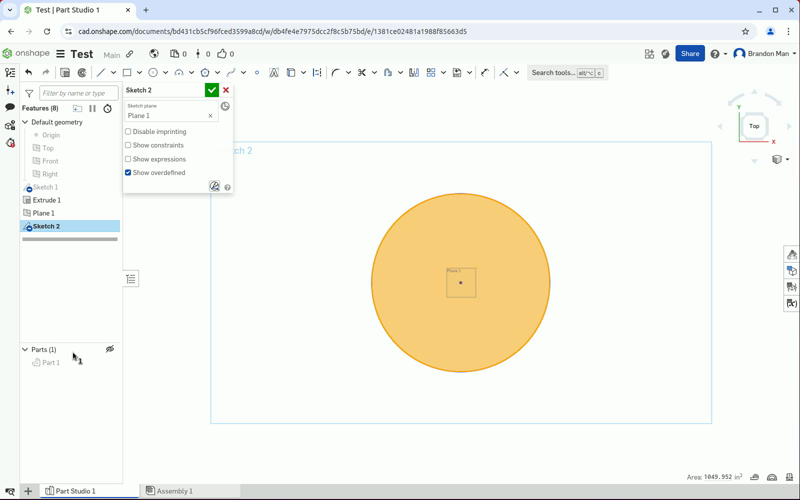
key(shift+y)
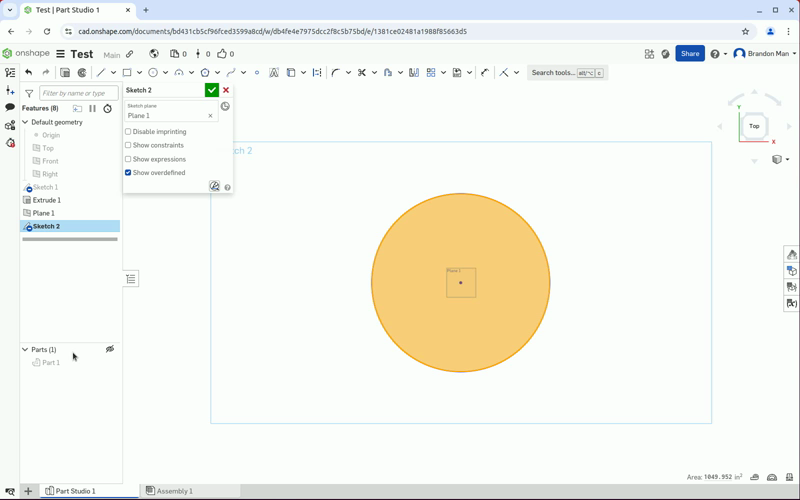
key(shift+e)
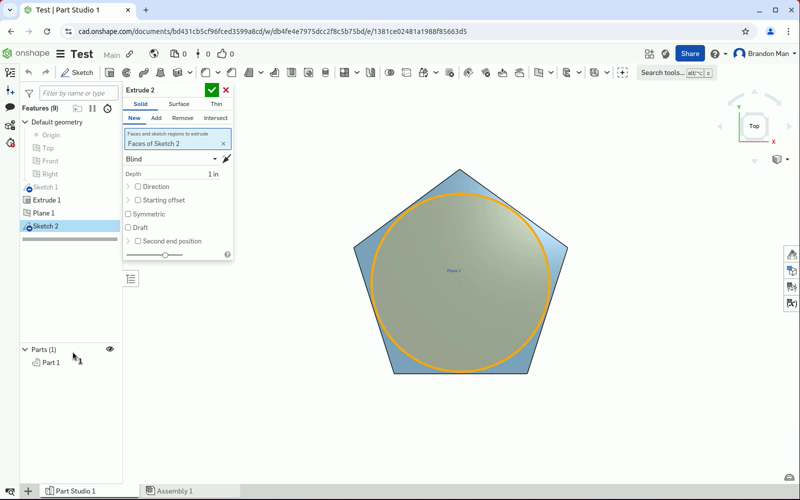
mouse_move(143, 106)
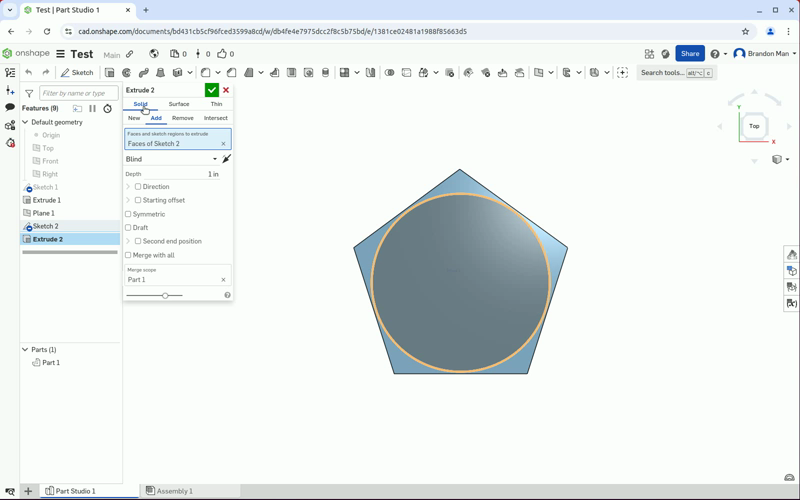
click(143, 106)
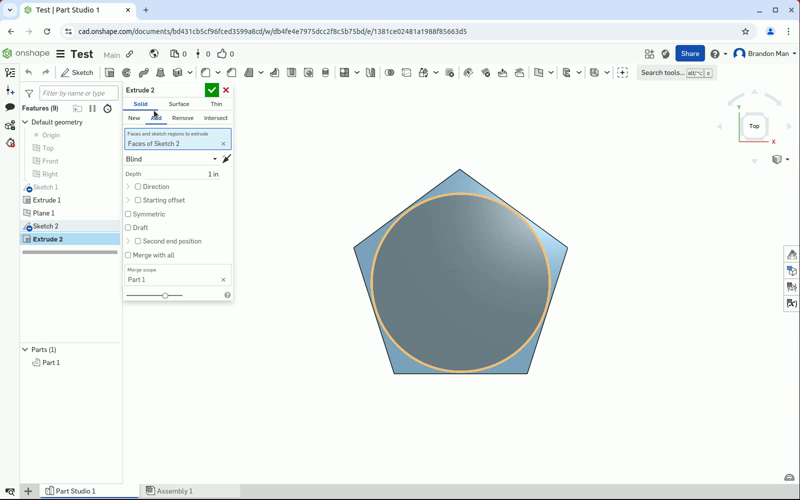
mouse_move(186, 120)
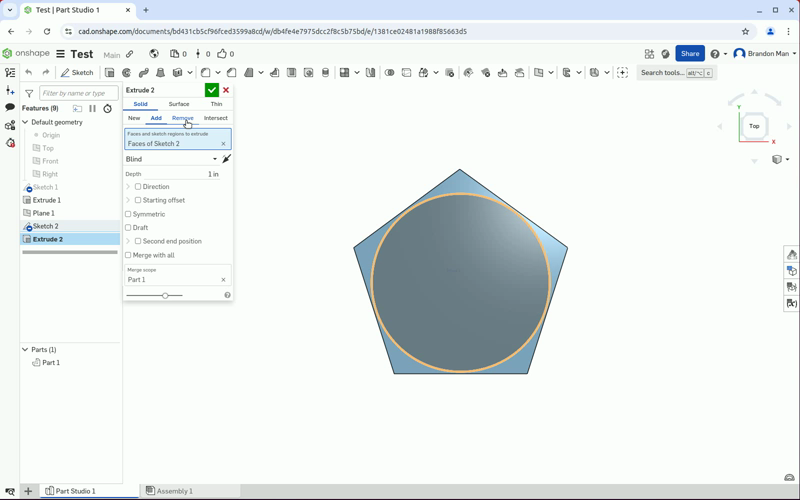
click(186, 120)
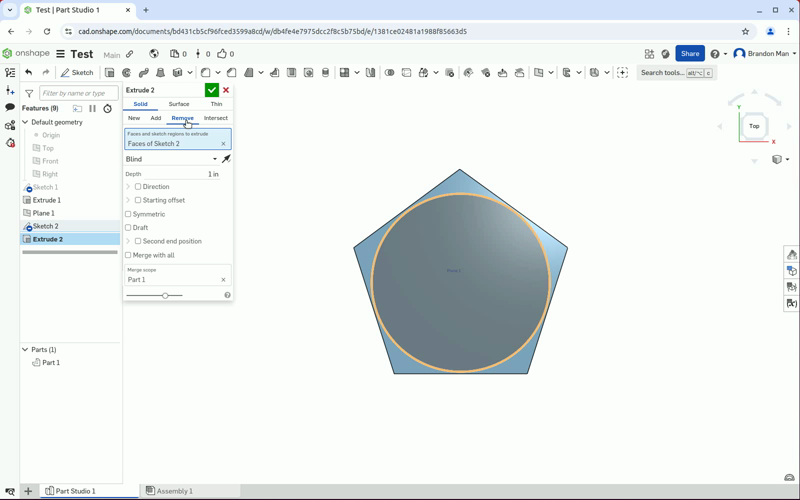
key(tab, 4)
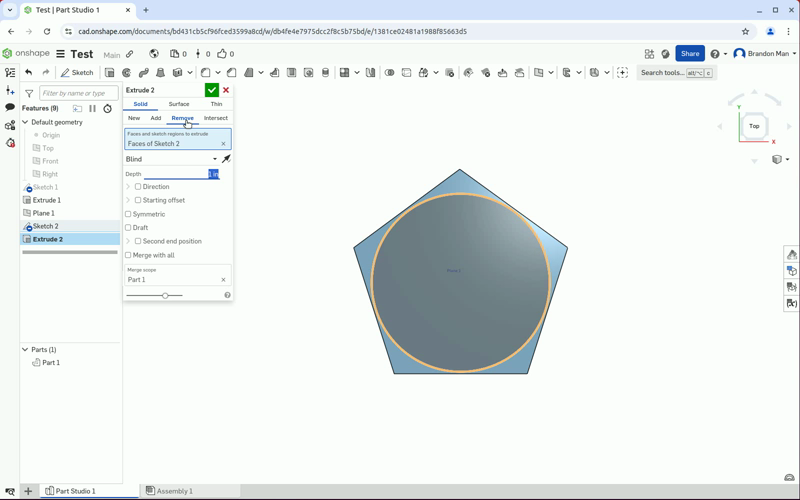
text(2.889)
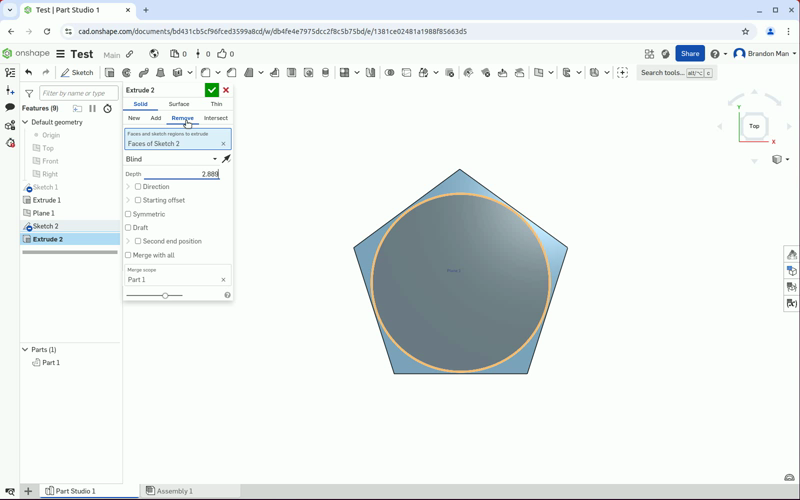
key(tab, 6)
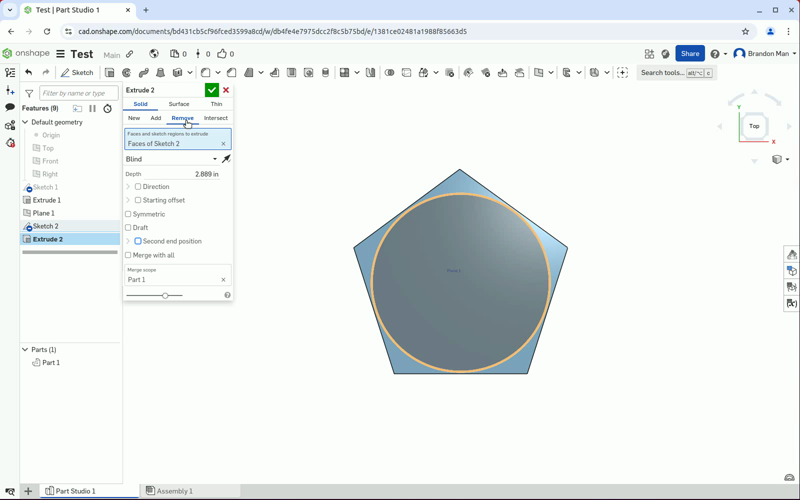
key(space)
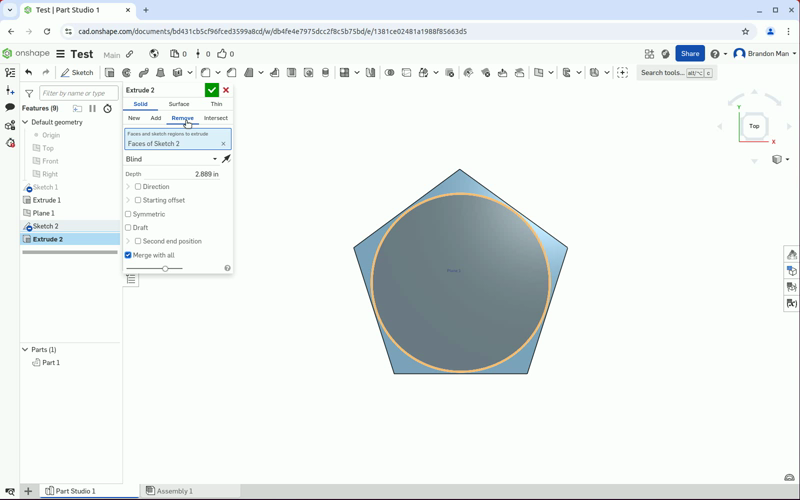
key(enter)
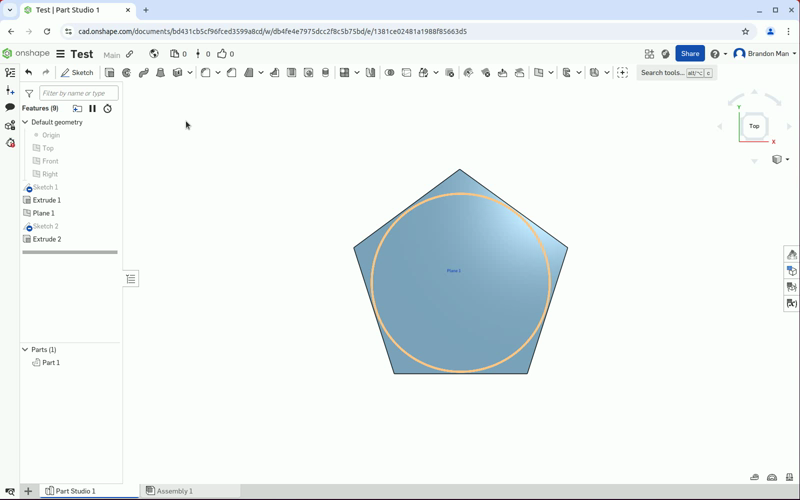
key(shift+h)
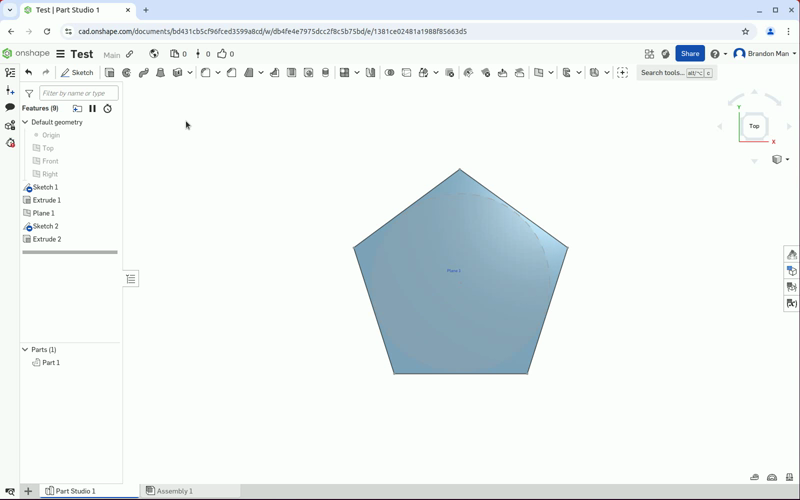
key(shift+h)
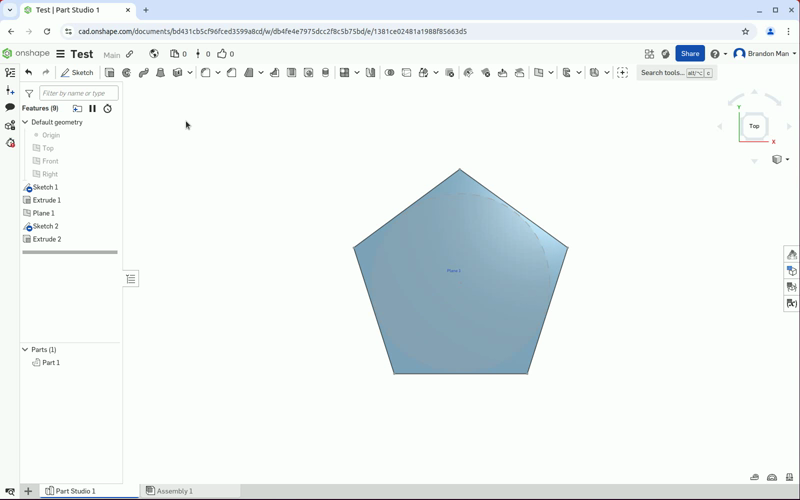
key(shift+7)
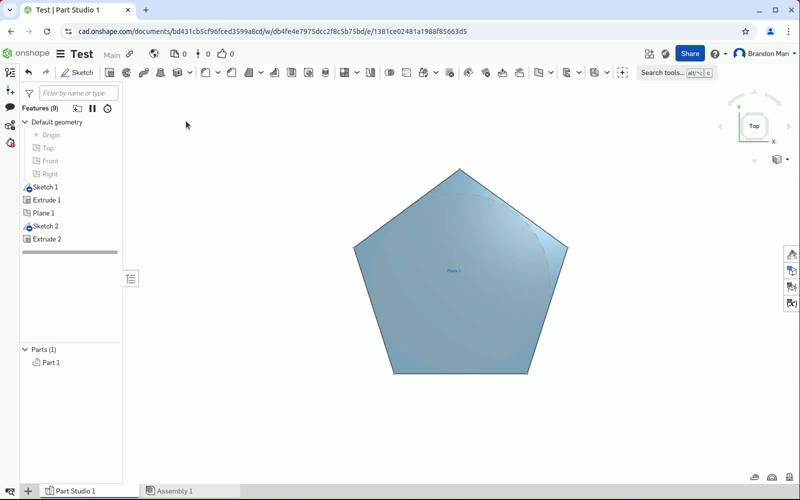
key(up, 3)
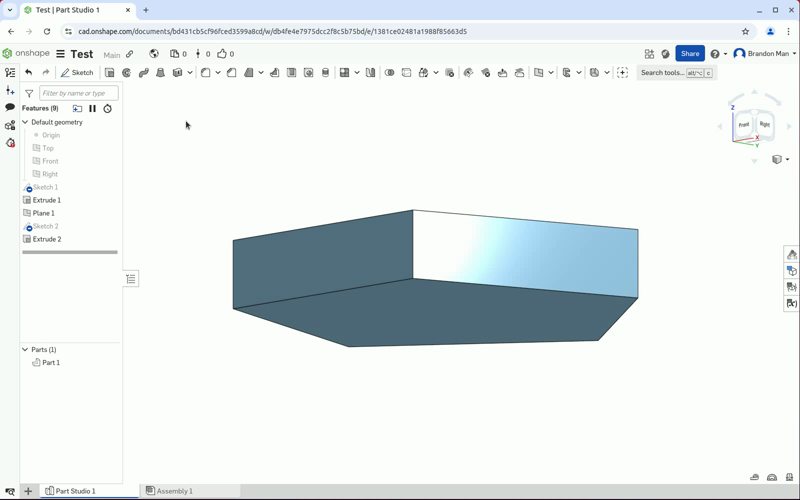
key(left, 3)
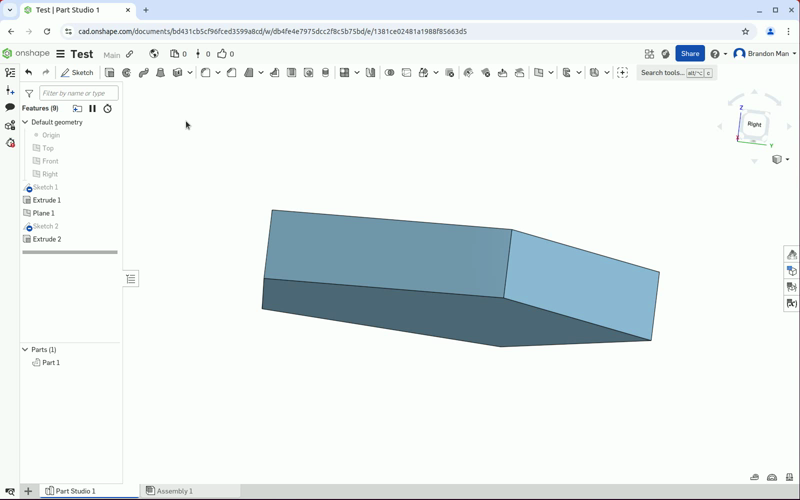
key(right, 3)
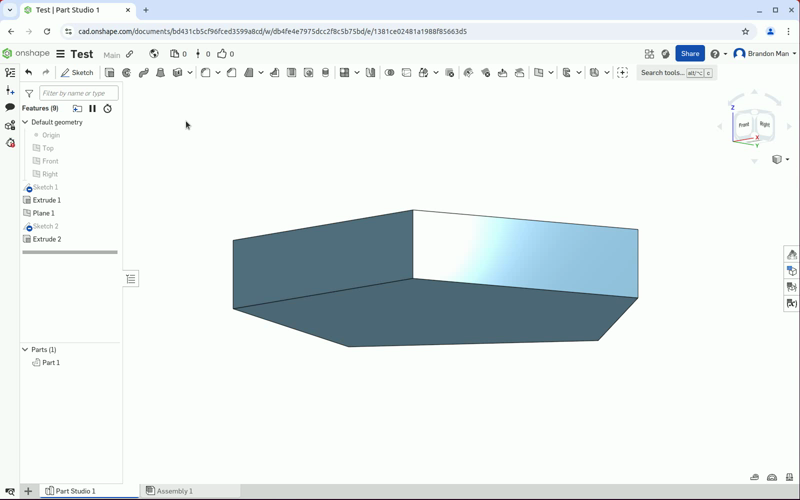
key(down, 3)
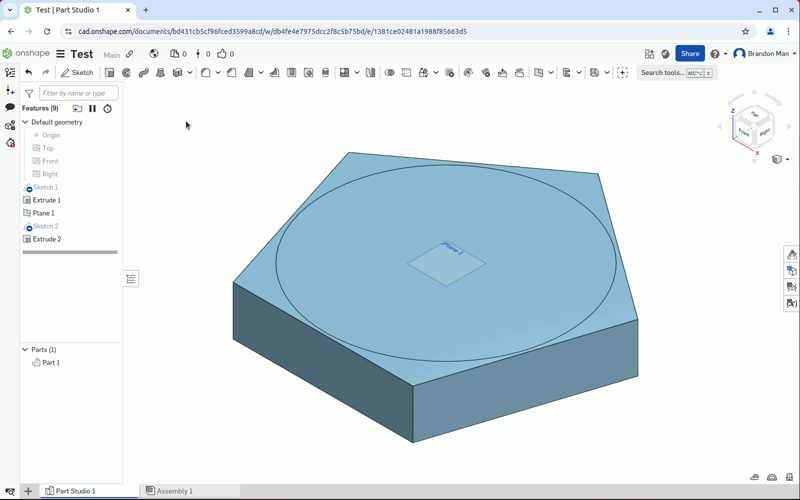
mouse_move(73, 189)
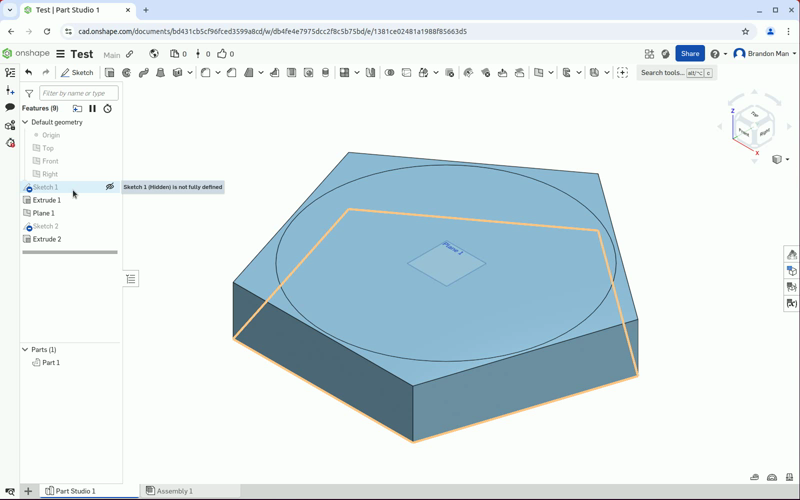
click(73, 189)